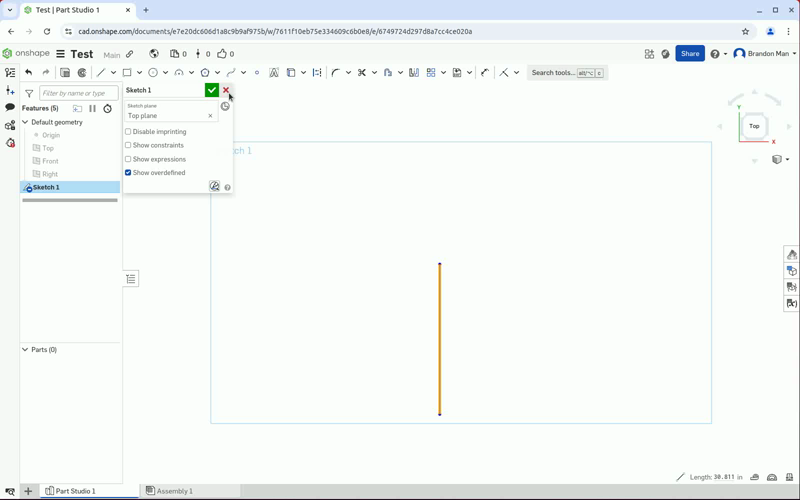
key(shift+h)
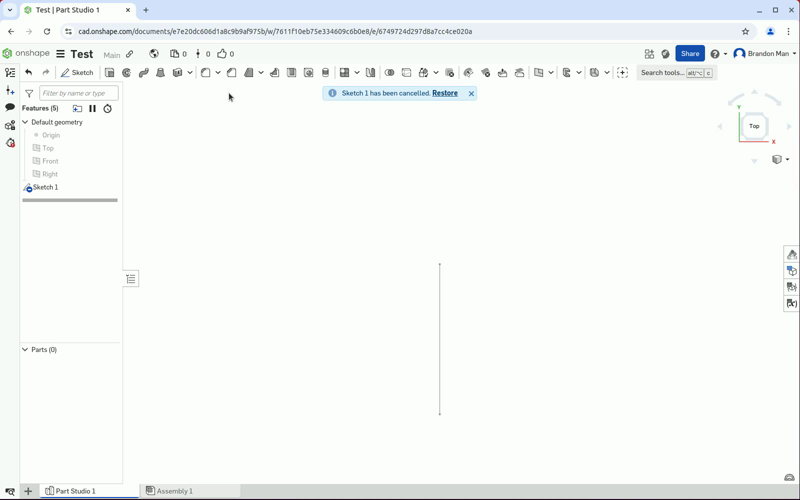
mouse_move(73, 352)
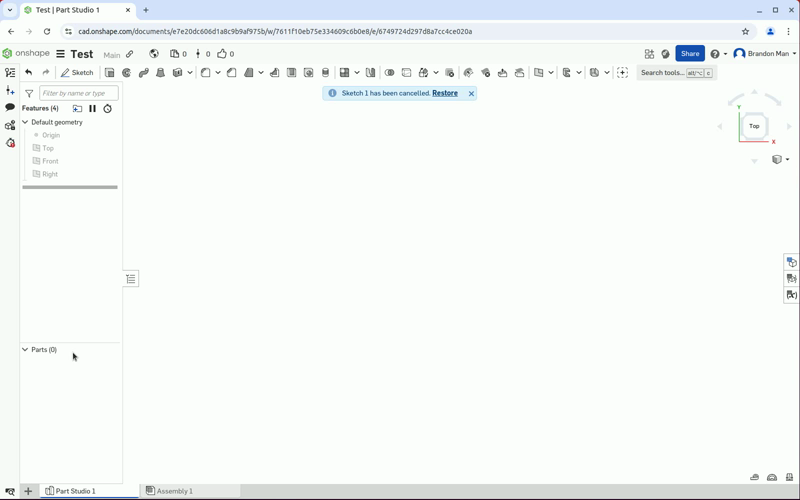
key(y)
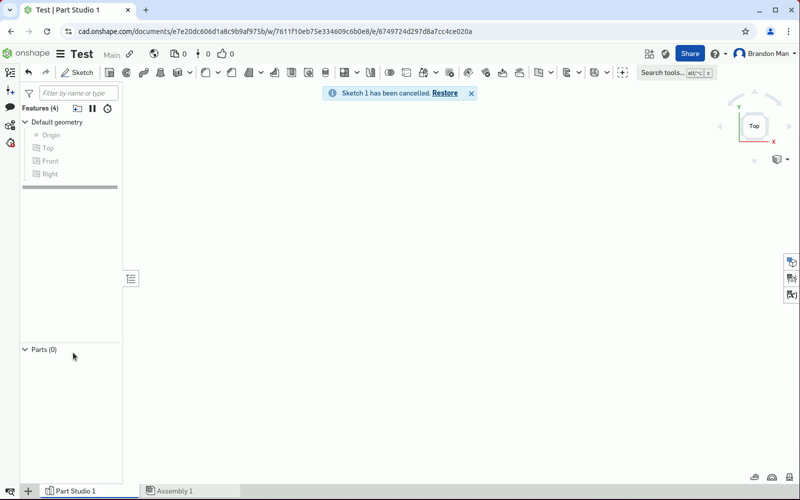
key(shift+p)
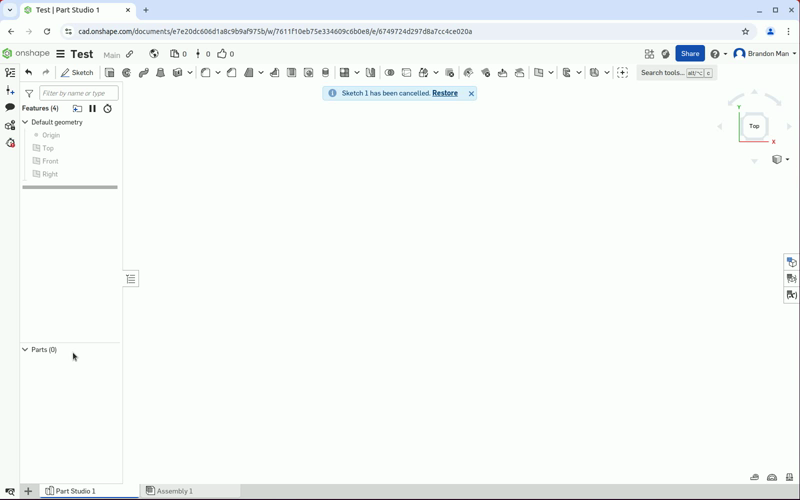
key(space)
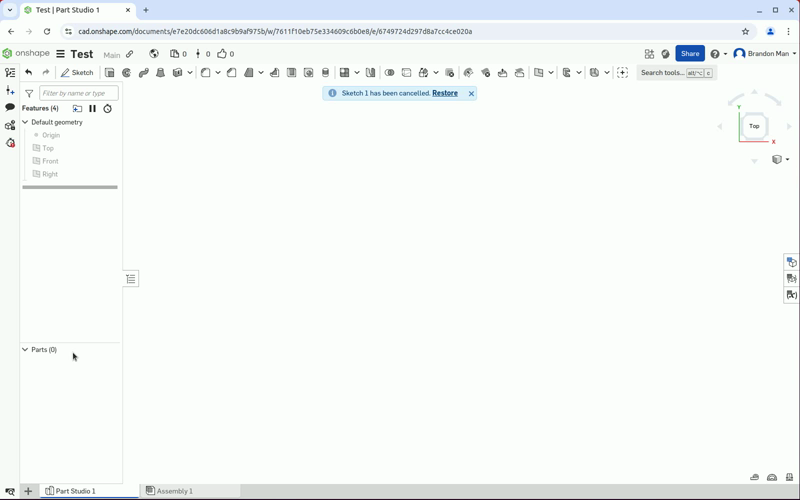
key_down(shift)
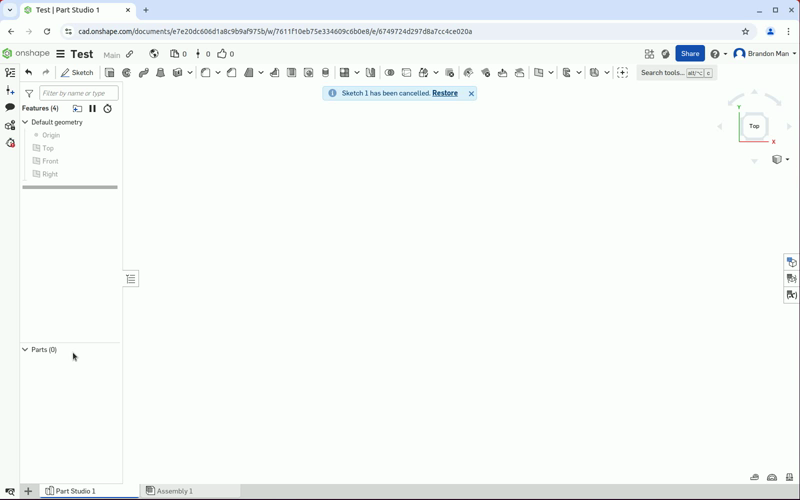
key(up)
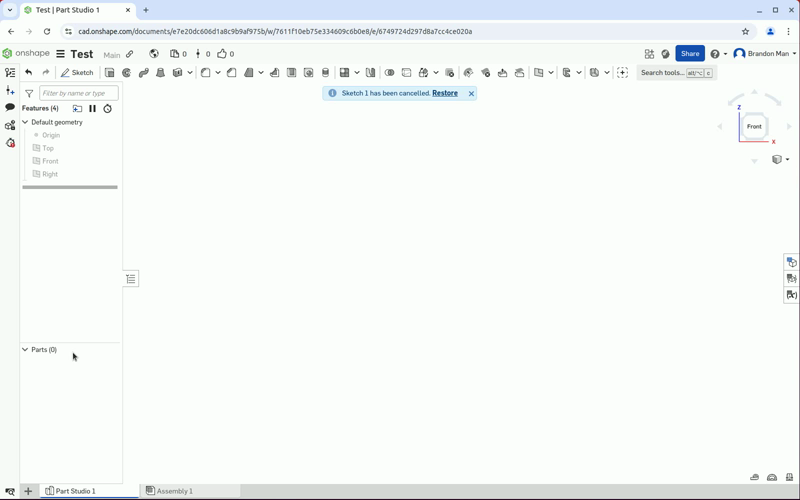
key_up(shift)
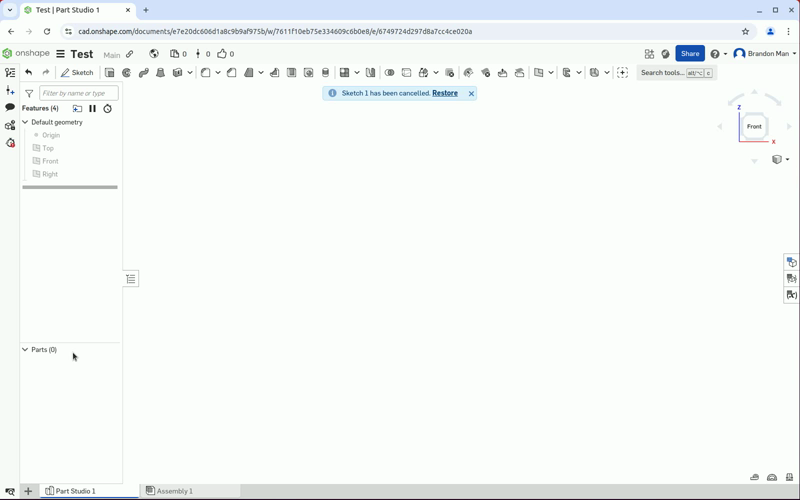
key(space)
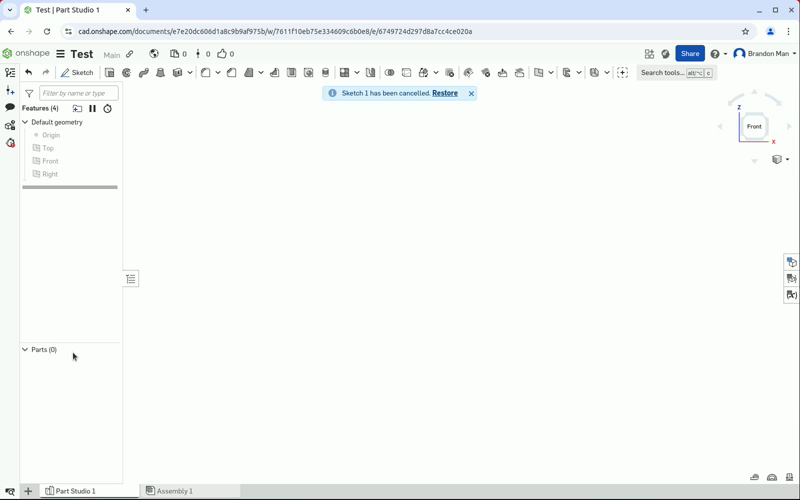
key_down(shift)
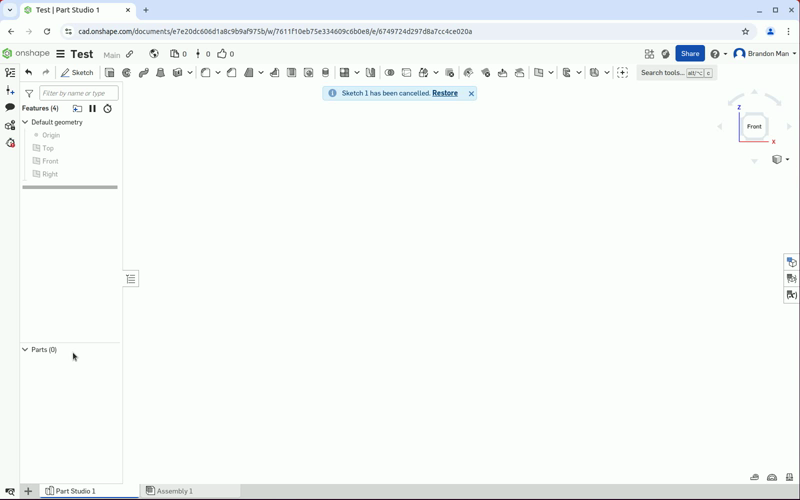
key(left)
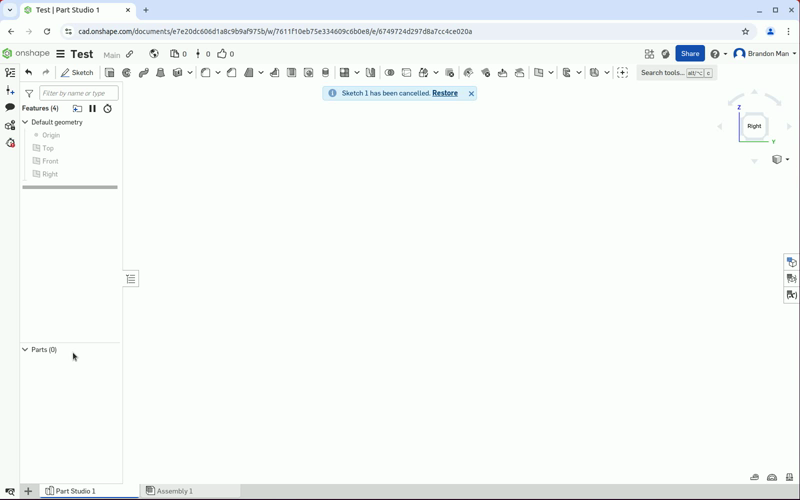
key_up(shift)
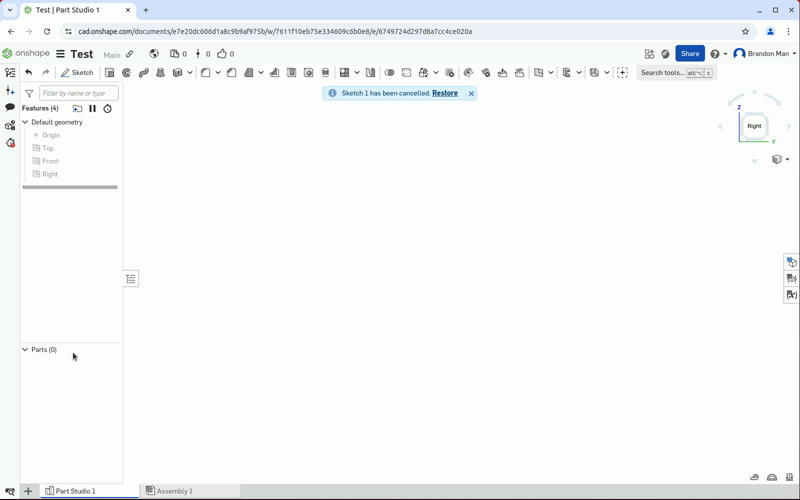
mouse_move(73, 352)
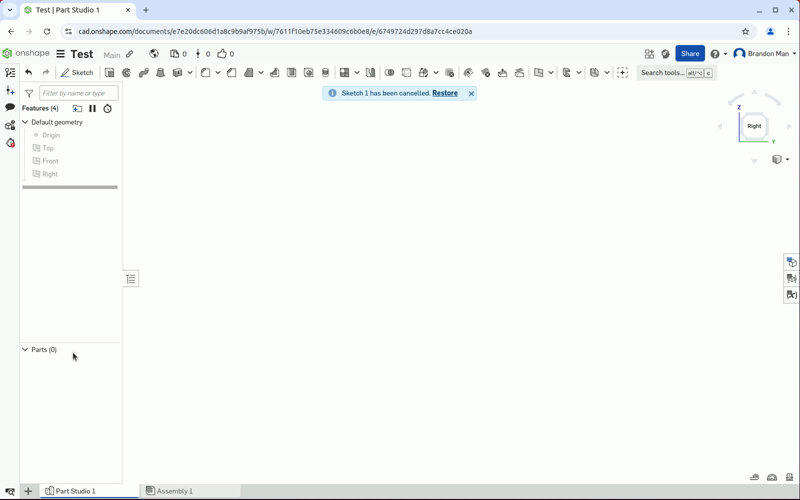
key(shift+y)
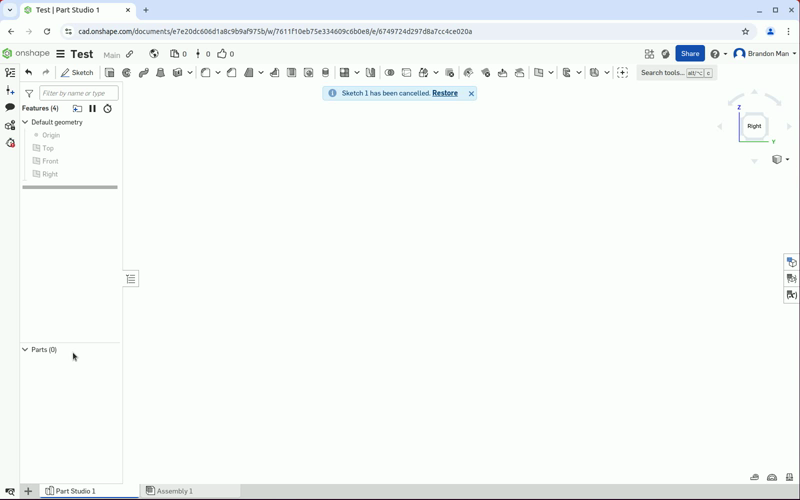
key(shift+s)
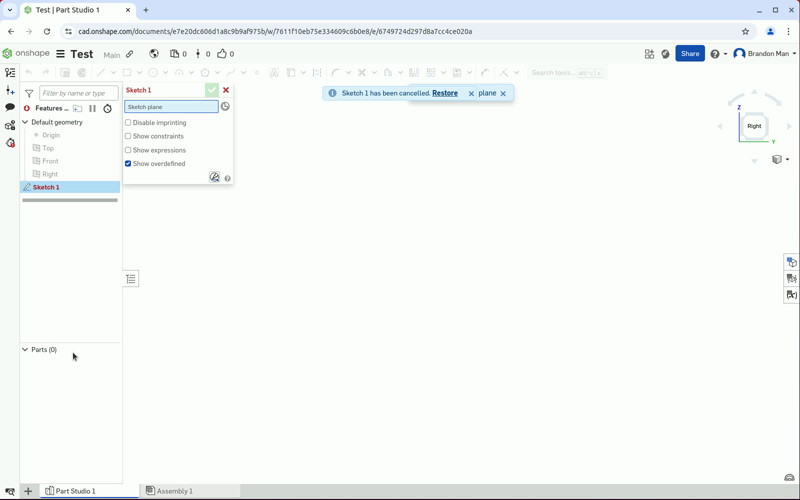
mouse_move(73, 176)
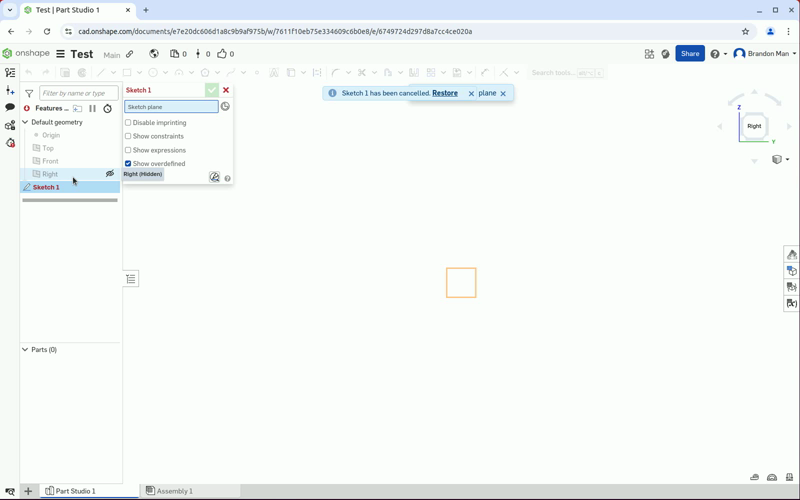
click(73, 176)
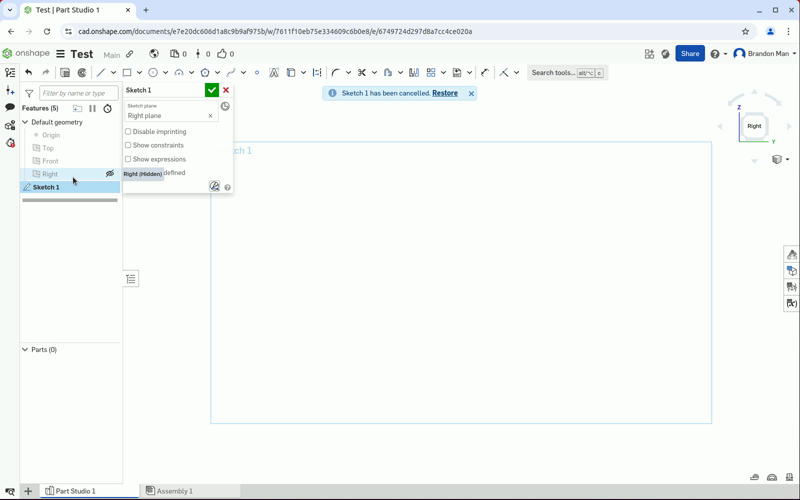
mouse_move(73, 352)
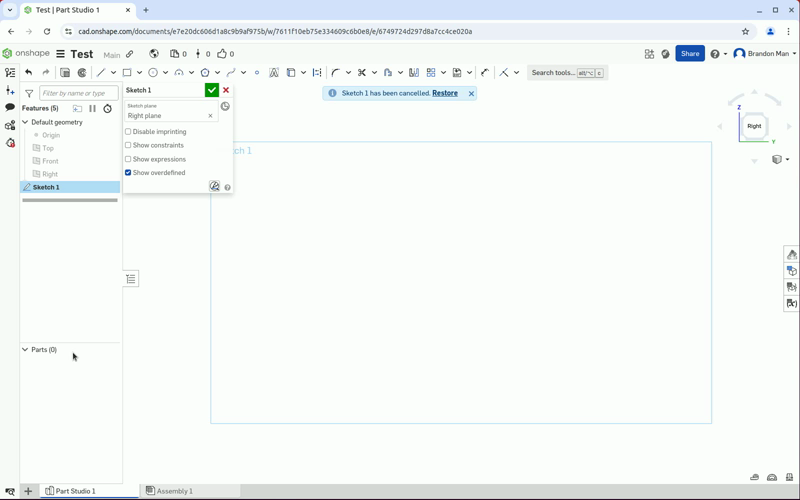
key(y)
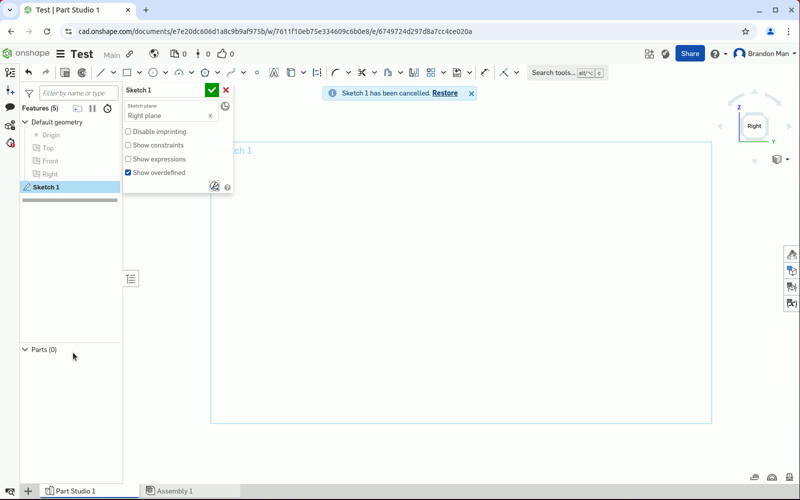
key(l)
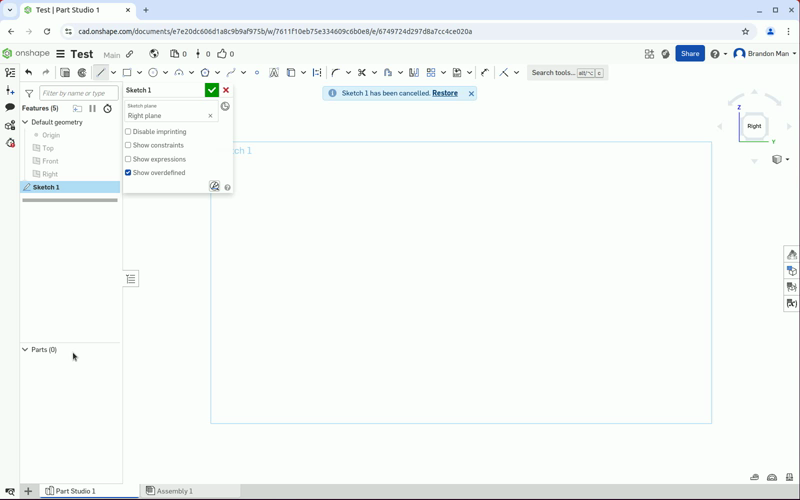
key_down(shift)
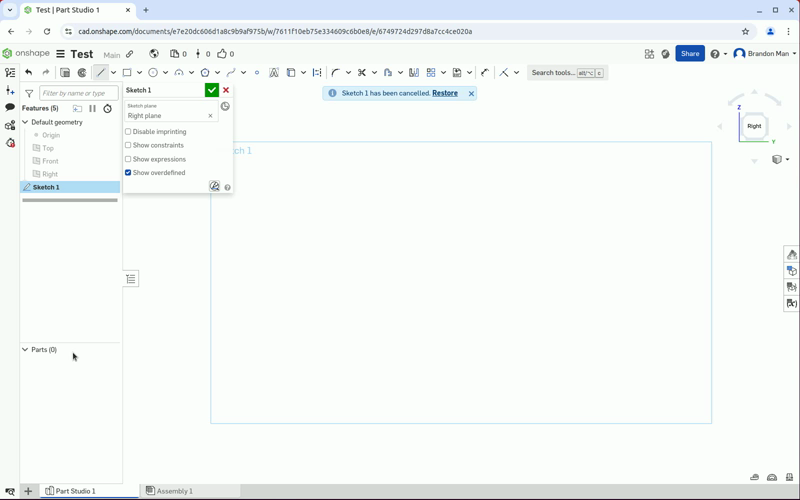
mouse_move(444, 288)
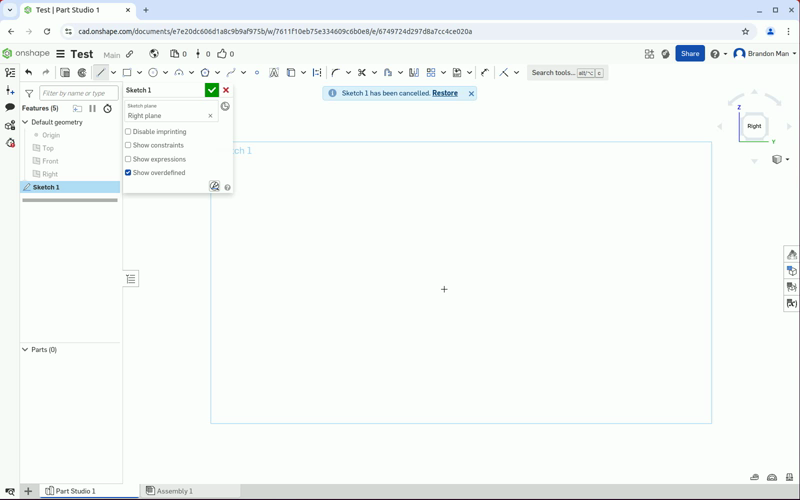
click(444, 288)
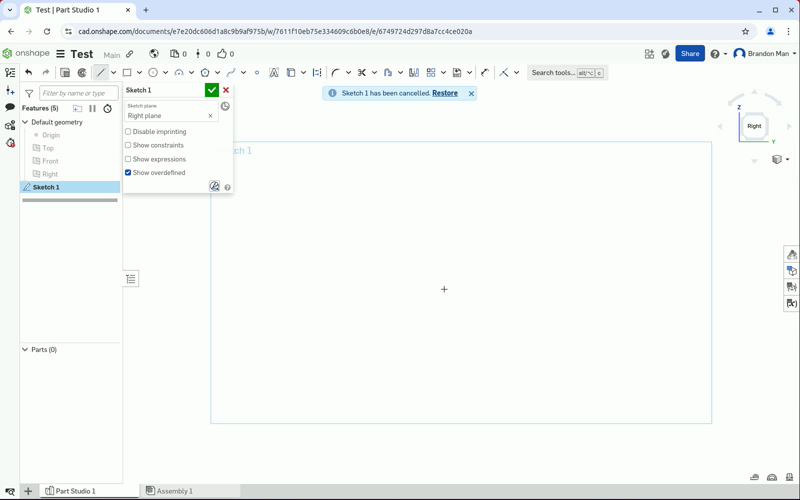
key_up(shift)
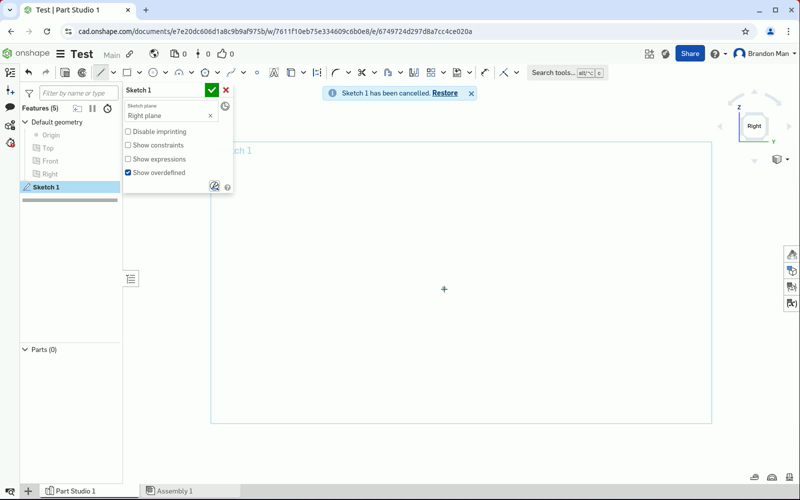
key_down(shift)
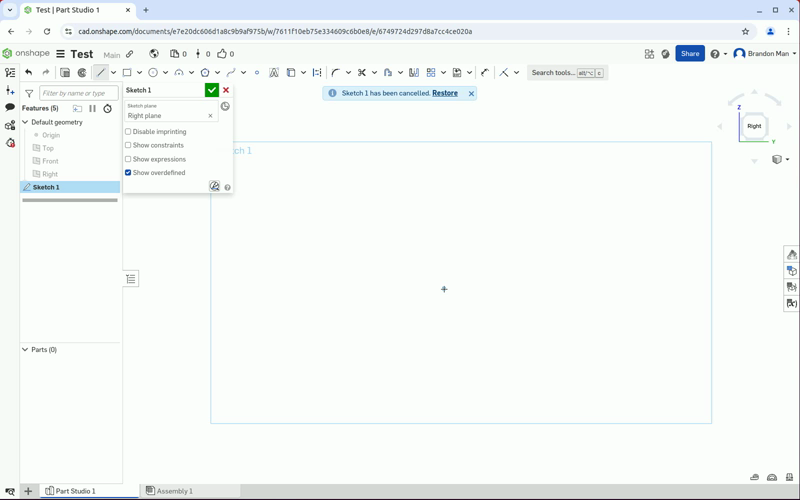
mouse_move(474, 288)
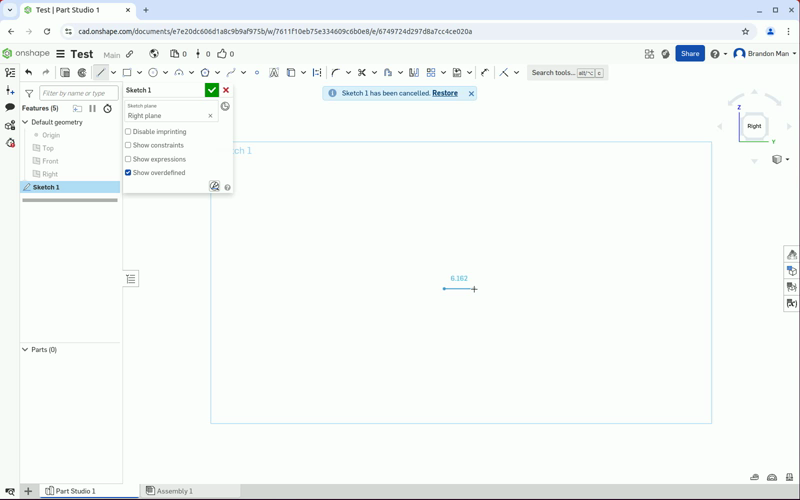
mouse_move(488, 288)
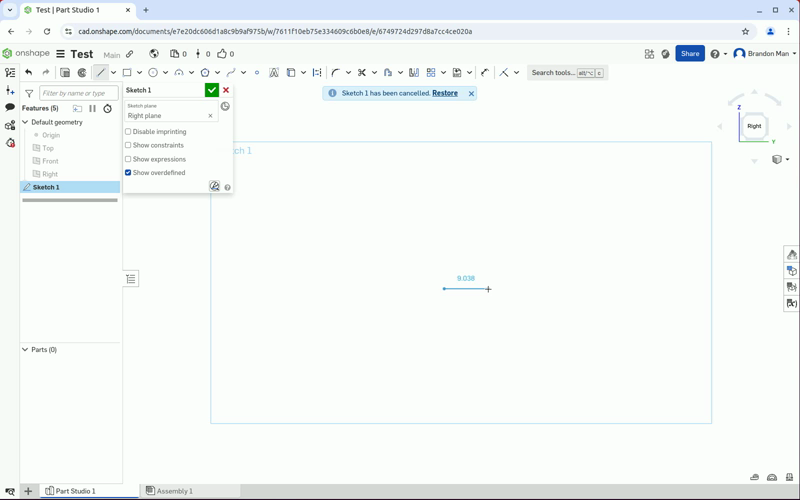
click(488, 288)
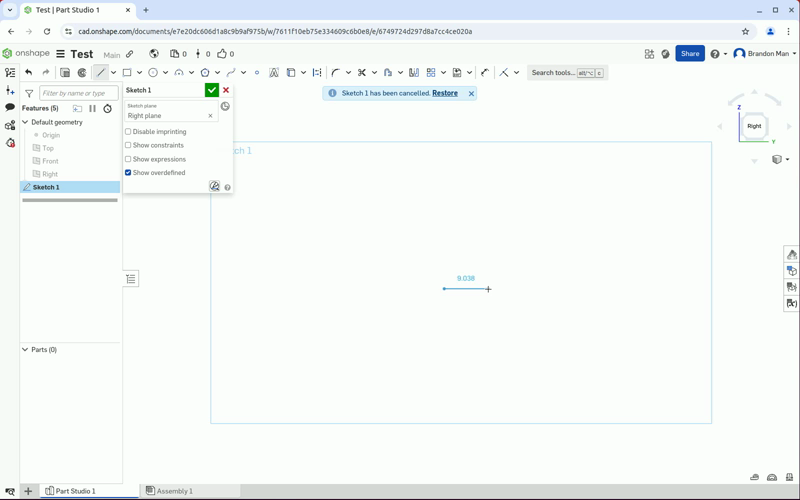
key_up(shift)
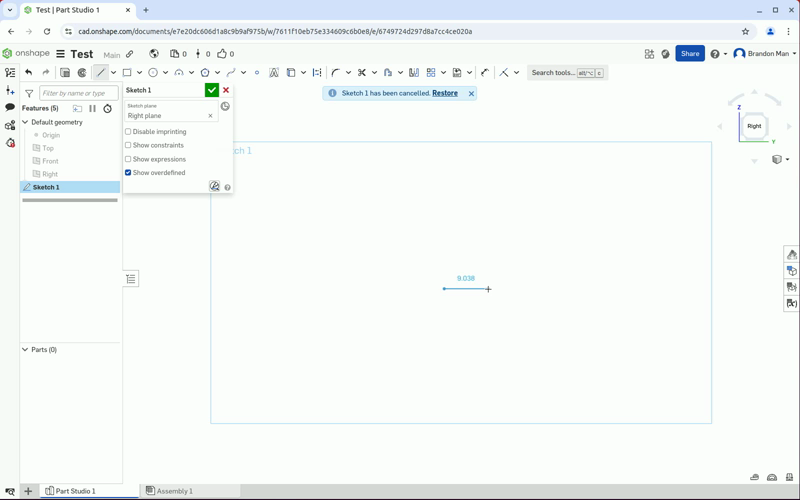
key_down(shift)
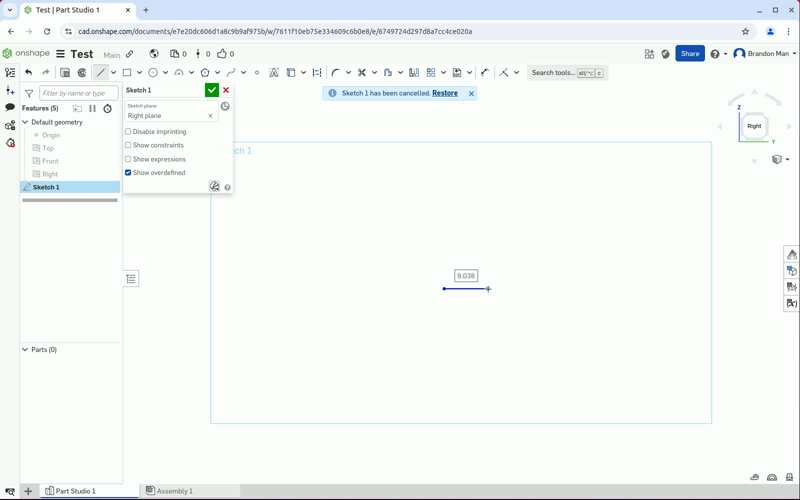
mouse_move(518, 288)
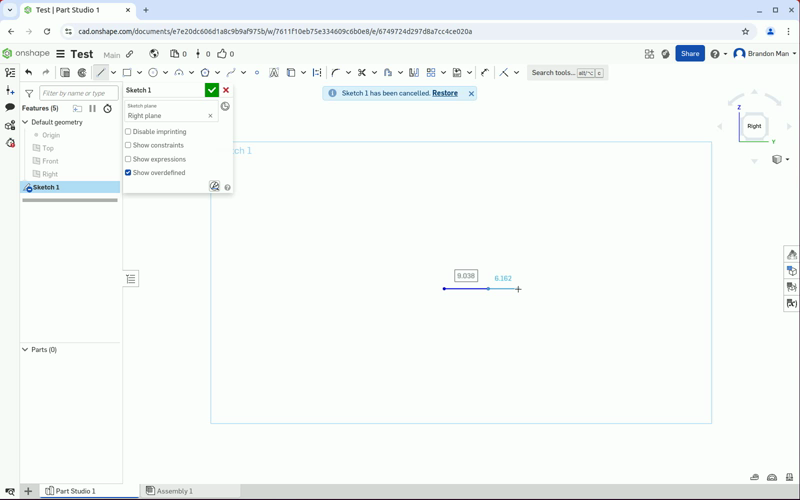
mouse_move(488, 280)
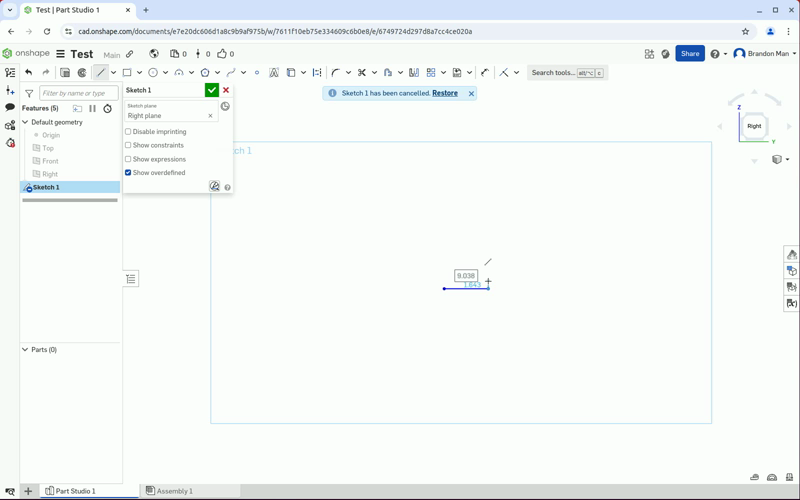
click(488, 280)
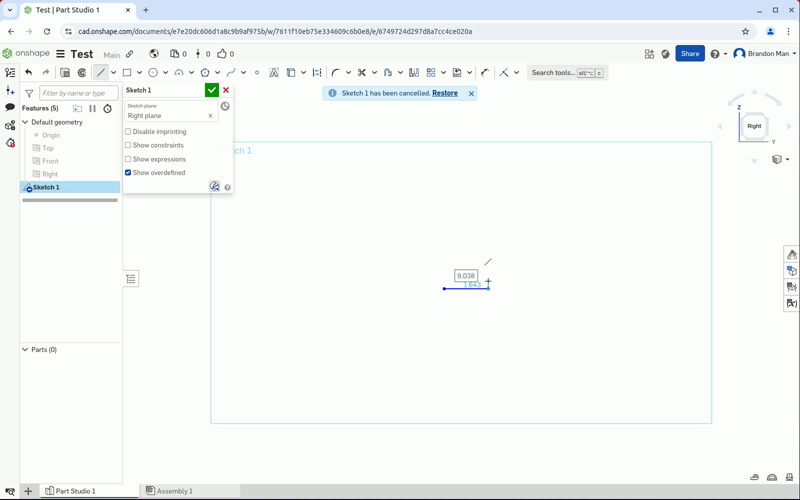
key_up(shift)
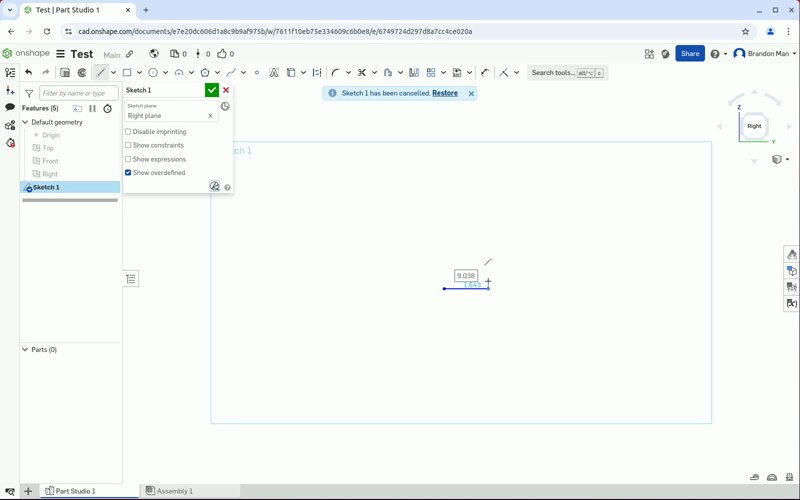
key_down(shift)
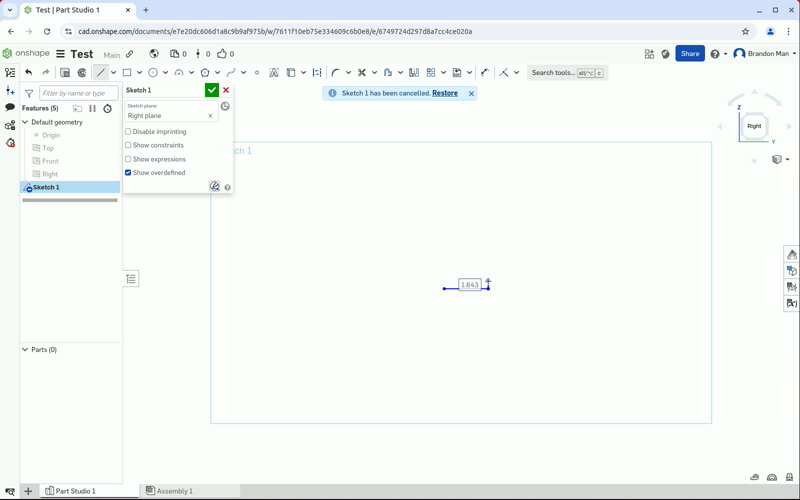
mouse_move(518, 280)
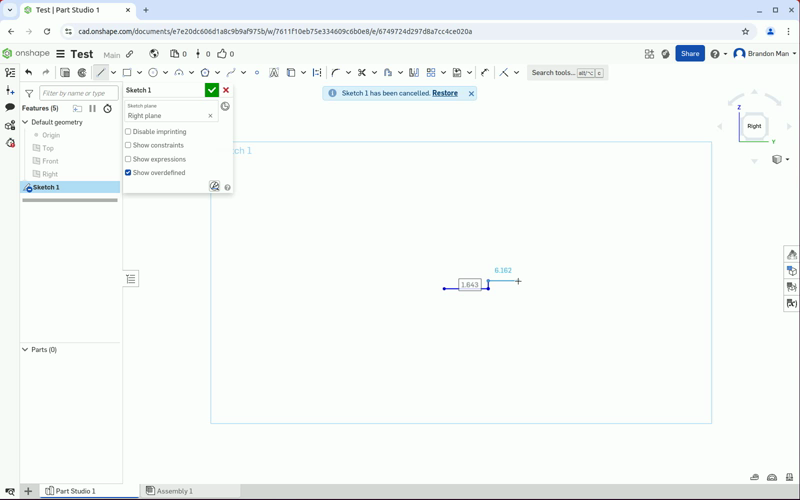
mouse_move(444, 280)
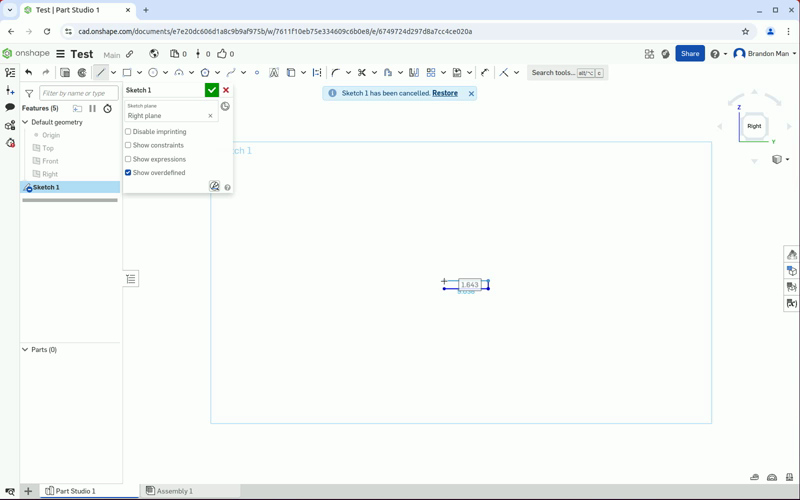
click(444, 280)
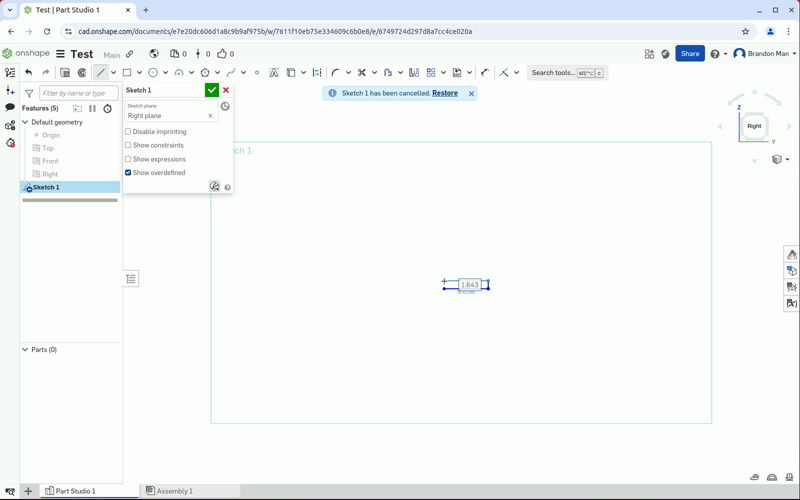
key_up(shift)
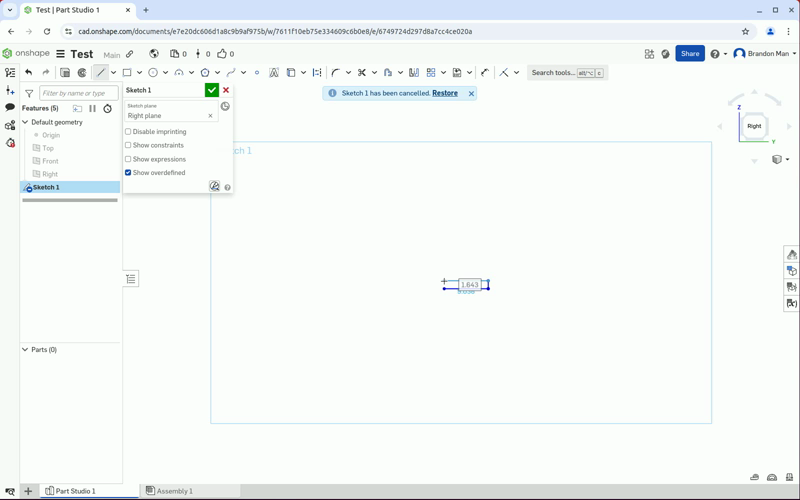
mouse_move(474, 280)
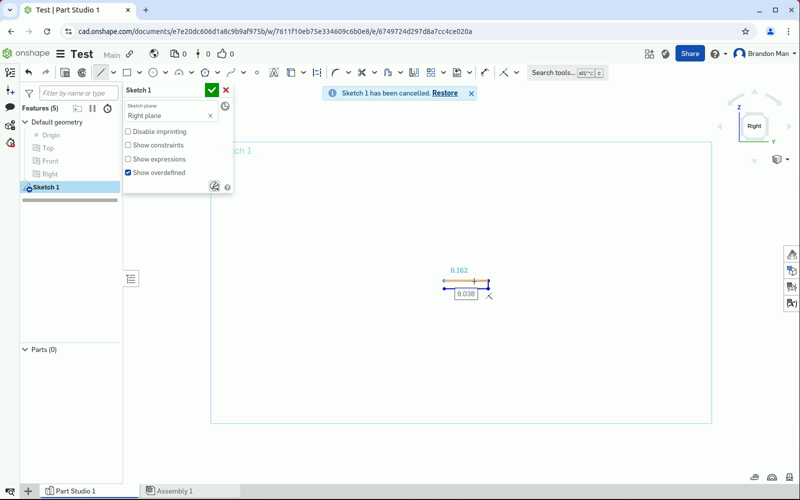
key_down(shift)
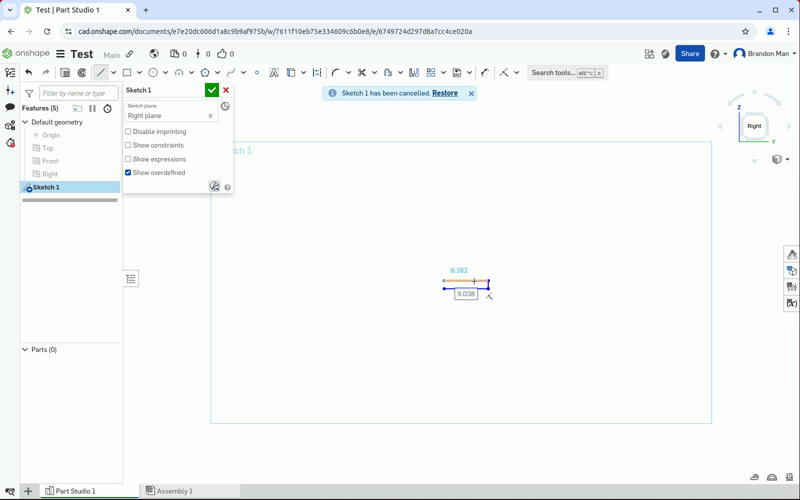
mouse_move(444, 288)
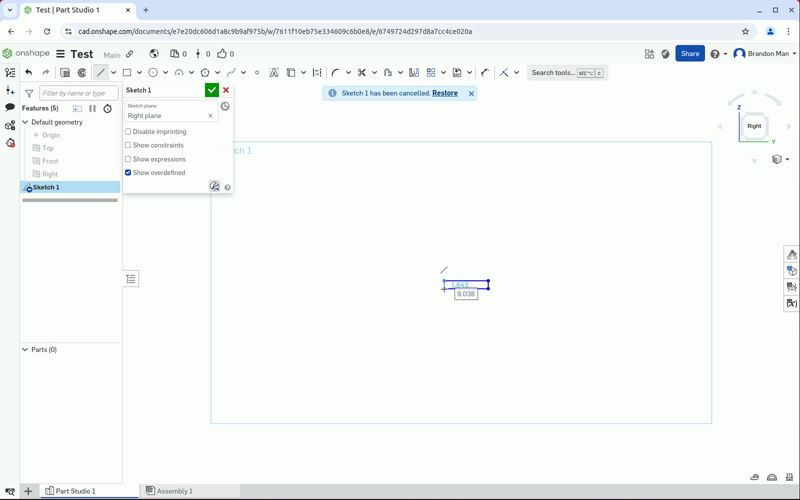
key_up(shift)
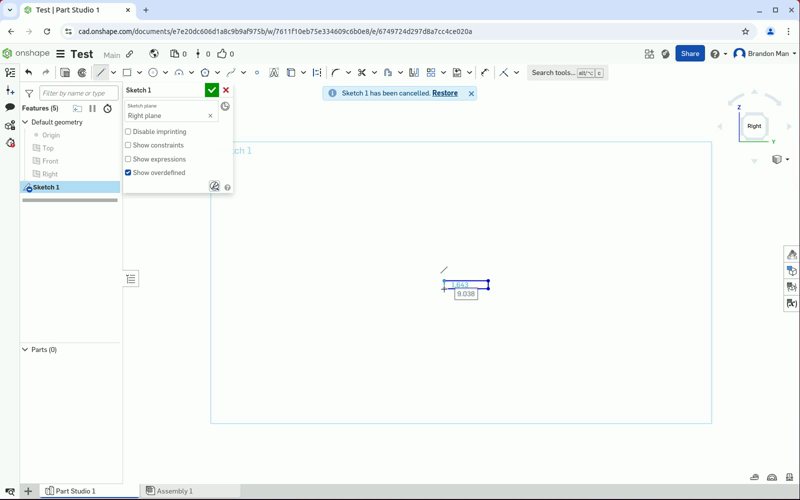
click(444, 288)
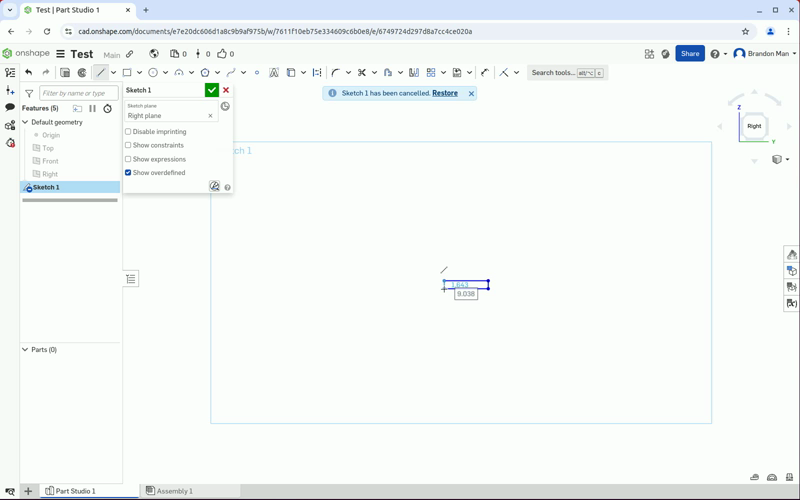
key(esc)
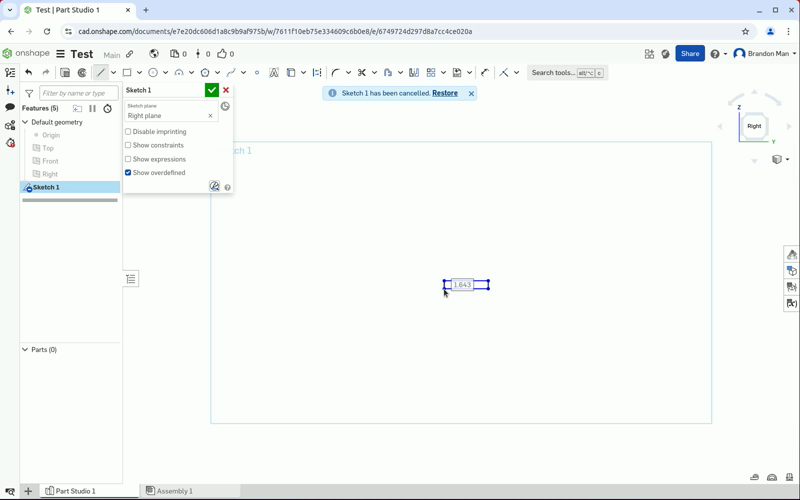
mouse_move(462, 286)
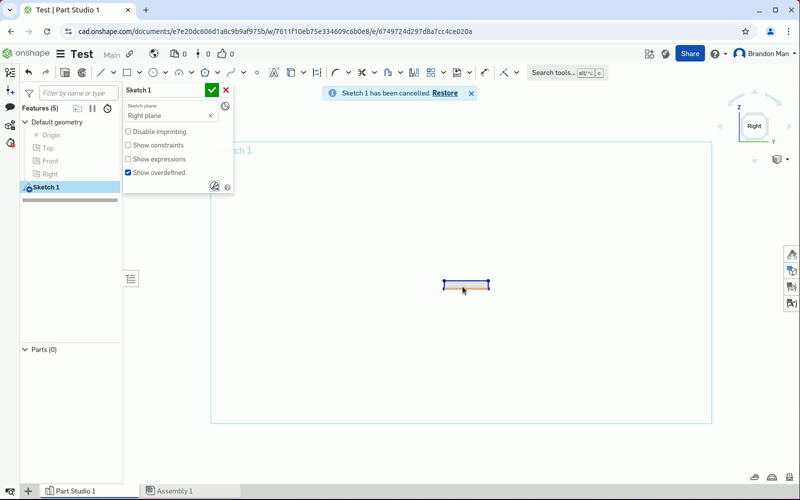
scroll(6)
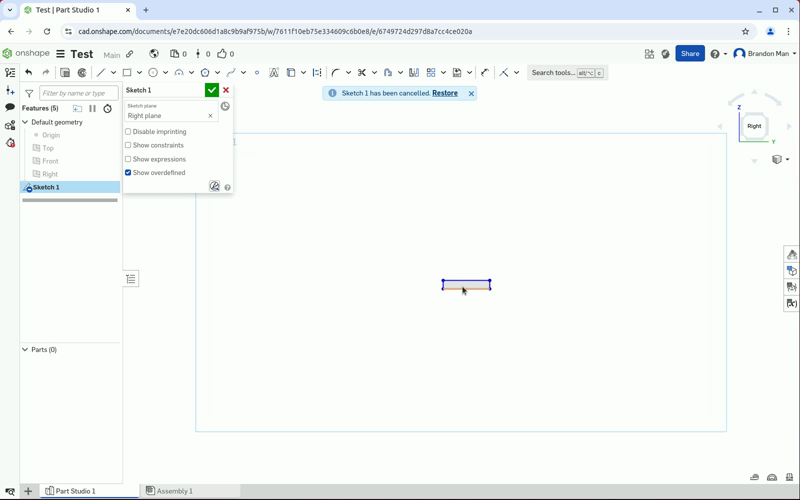
scroll(6)
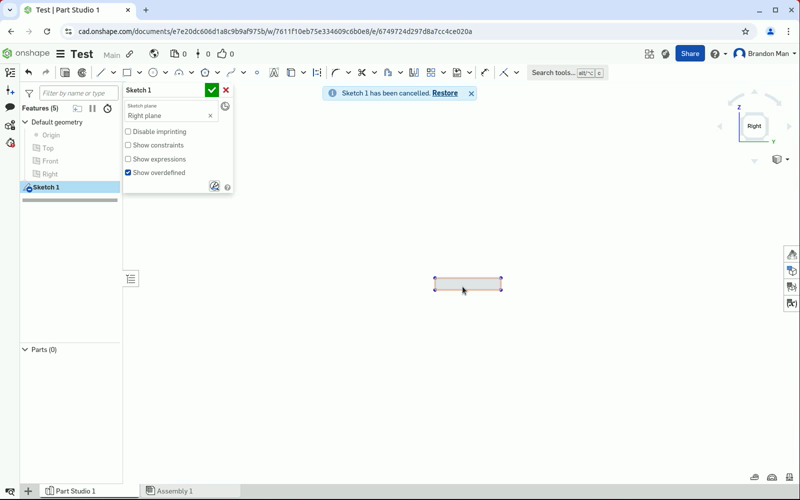
scroll(6)
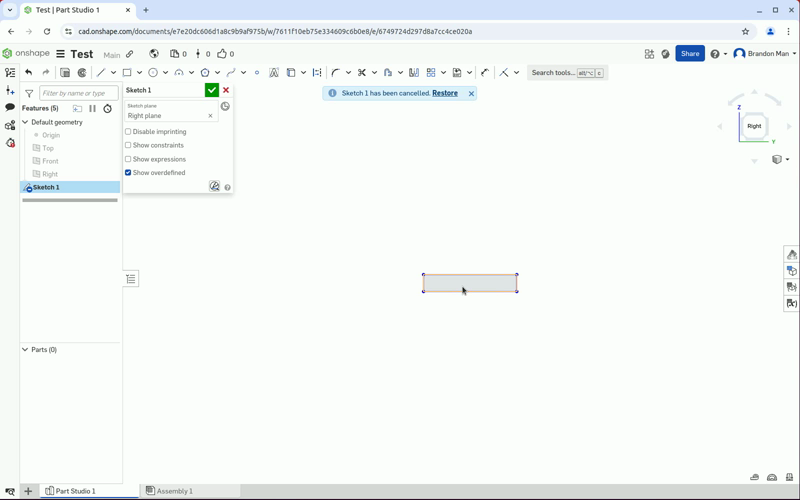
scroll(6)
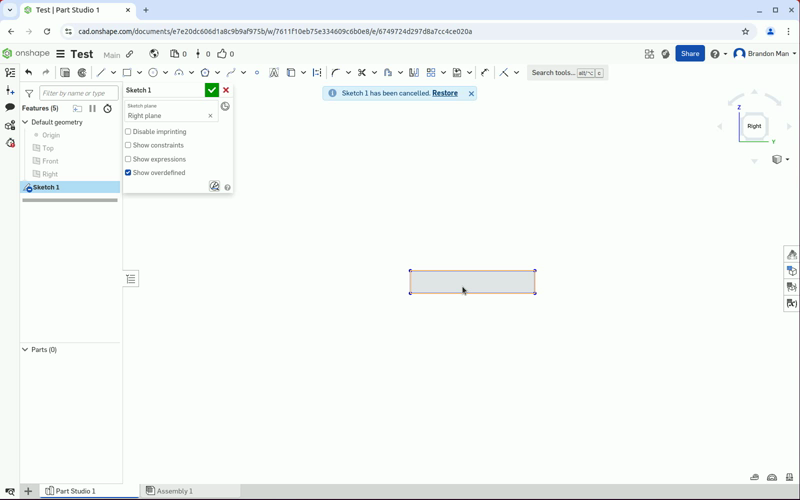
scroll(6)
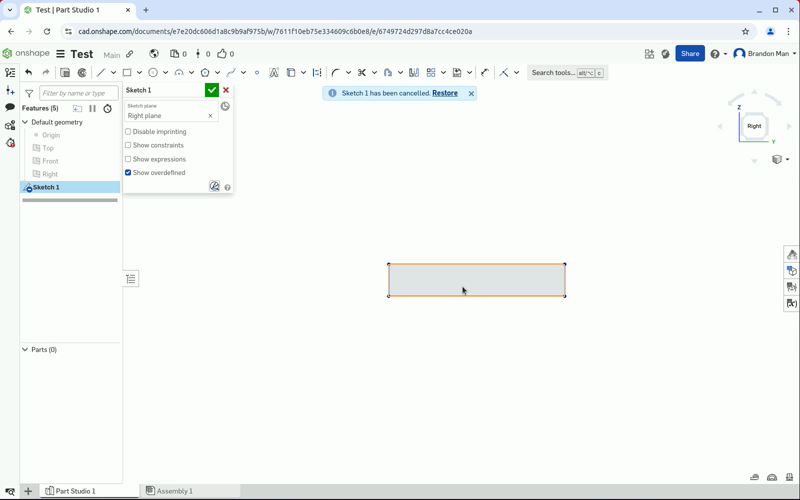
scroll(6)
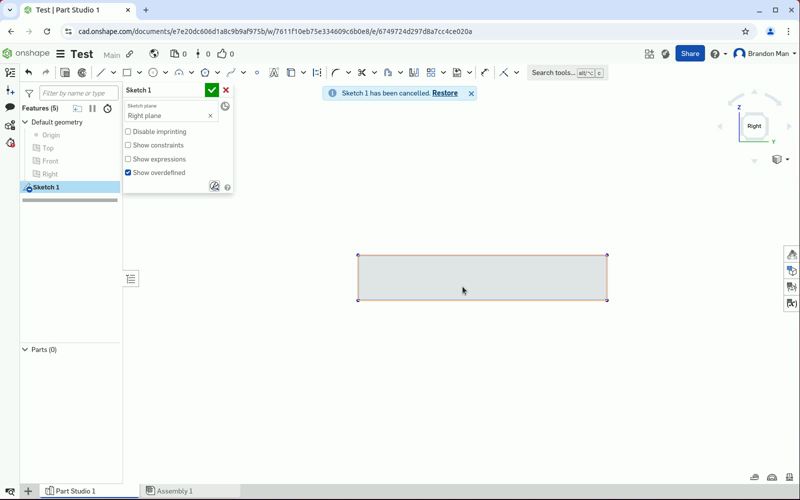
scroll(6)
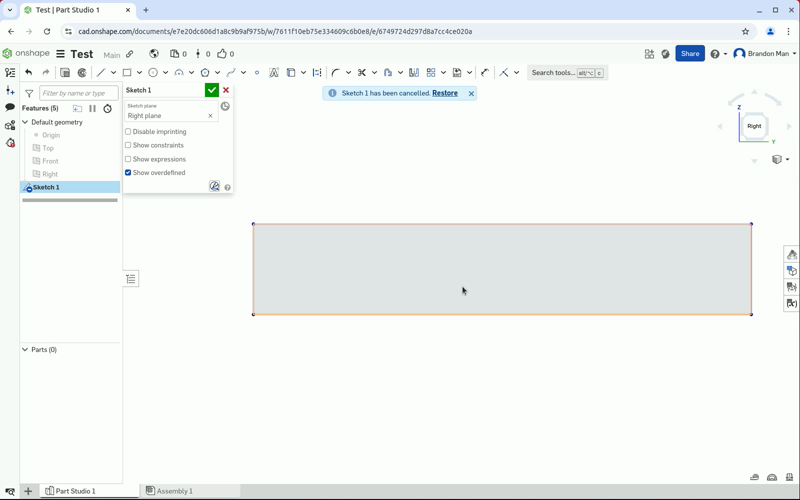
click(462, 286)
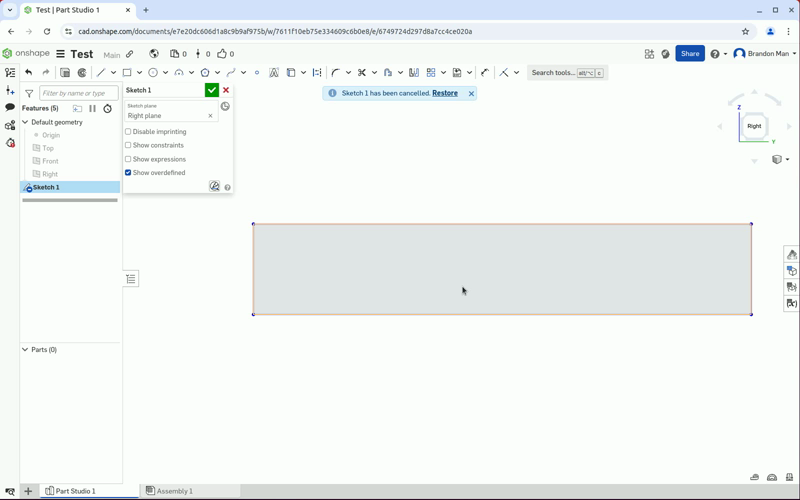
scroll(-6)
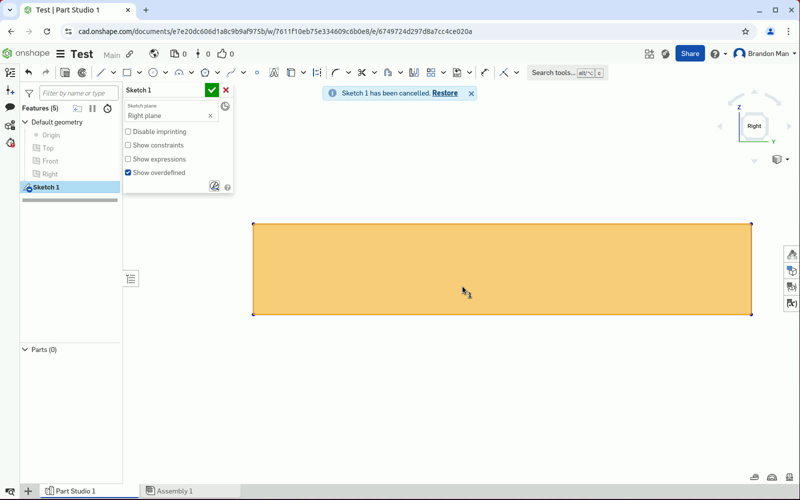
scroll(-6)
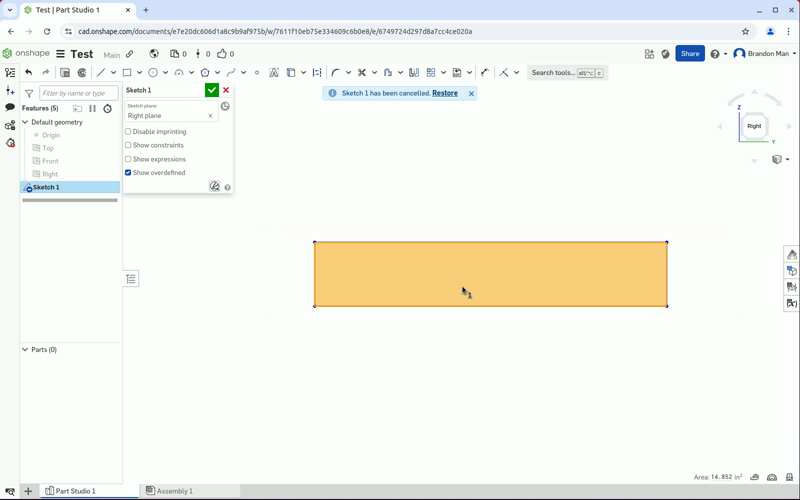
scroll(-6)
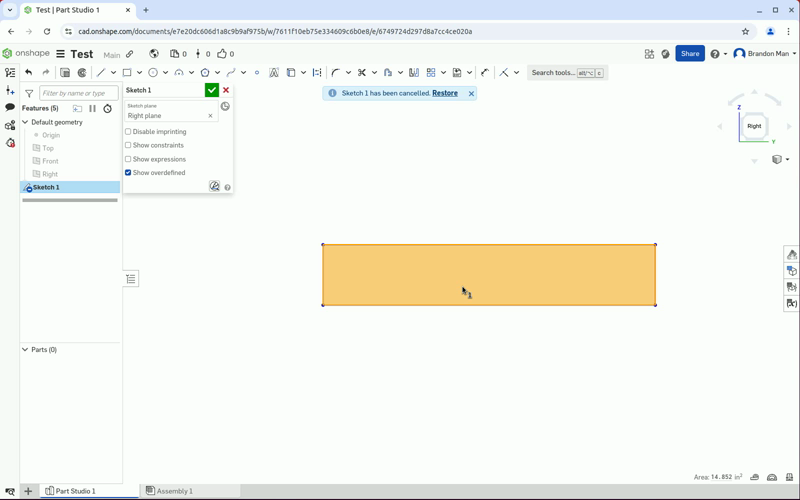
scroll(-6)
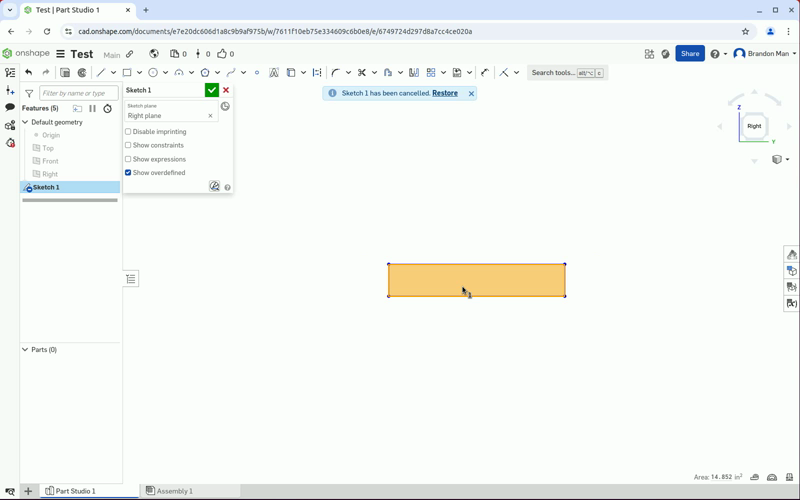
scroll(-6)
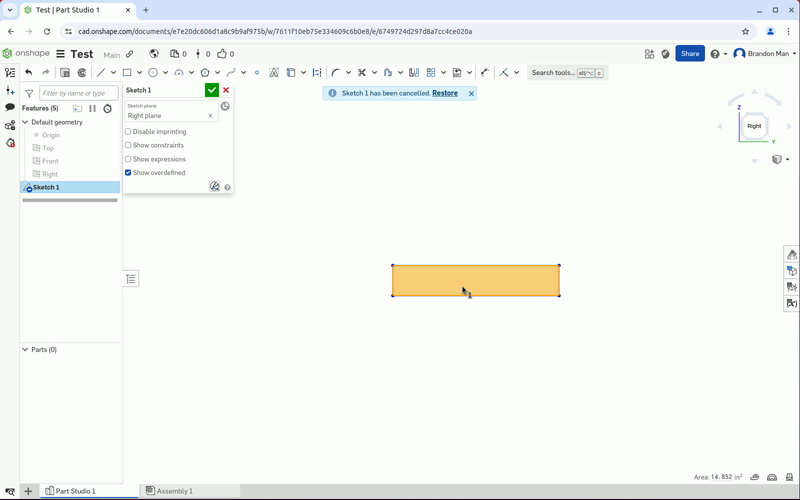
scroll(-6)
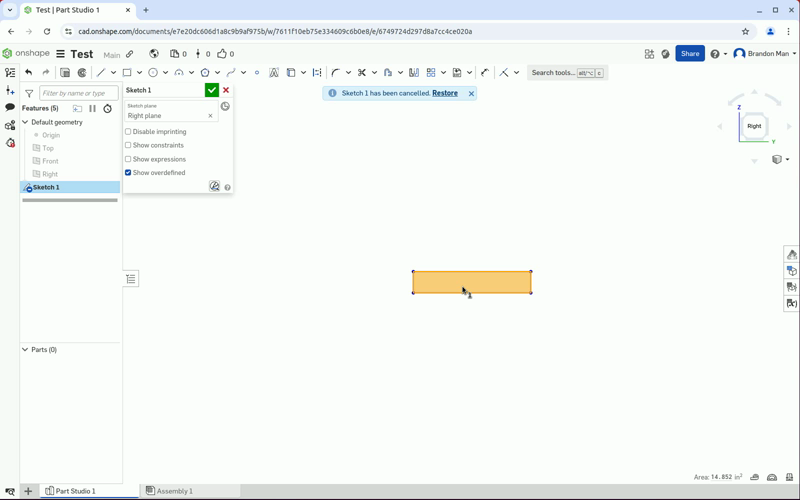
scroll(-6)
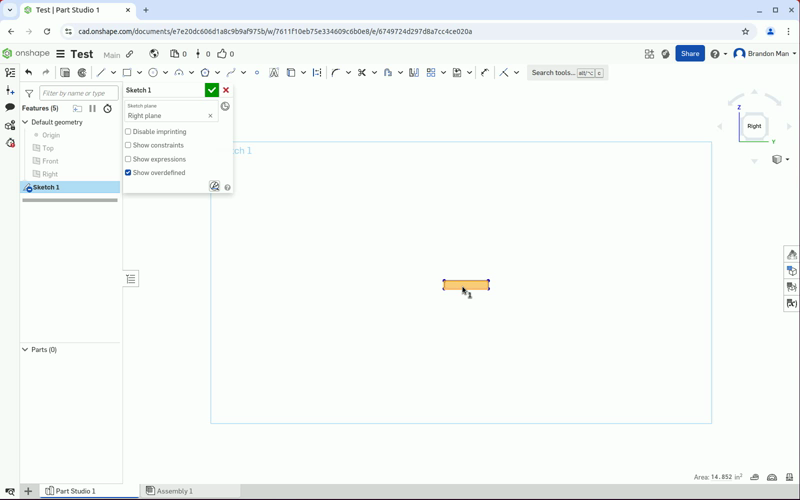
mouse_move(73, 352)
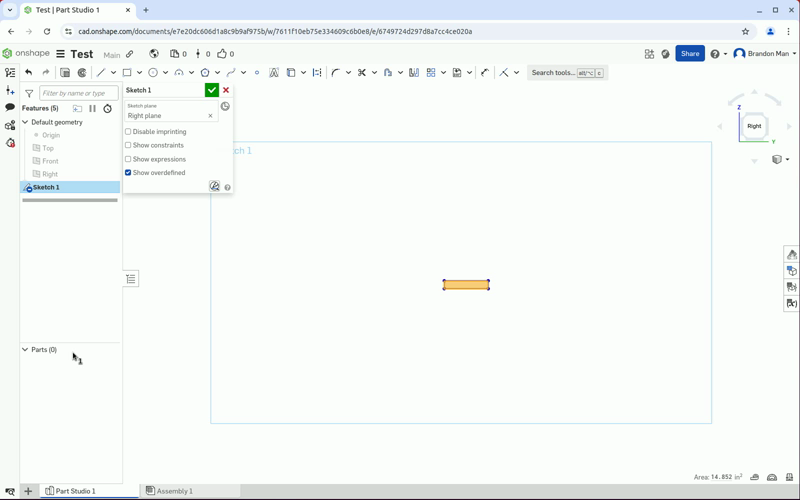
key(shift+y)
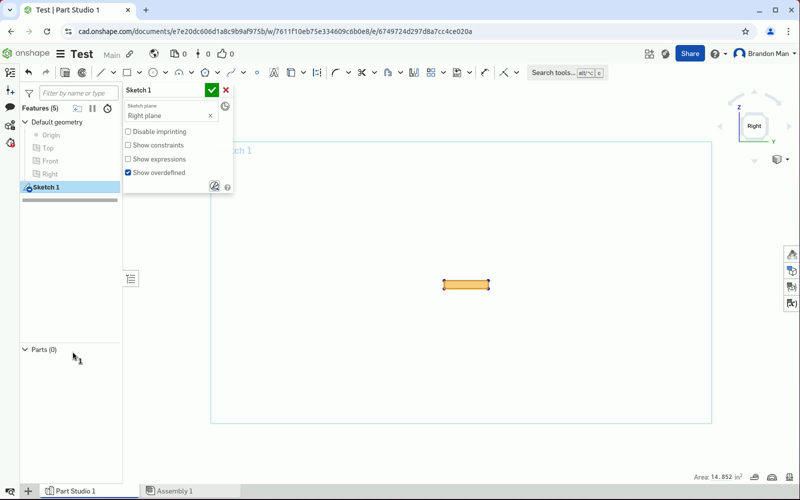
key(shift+e)
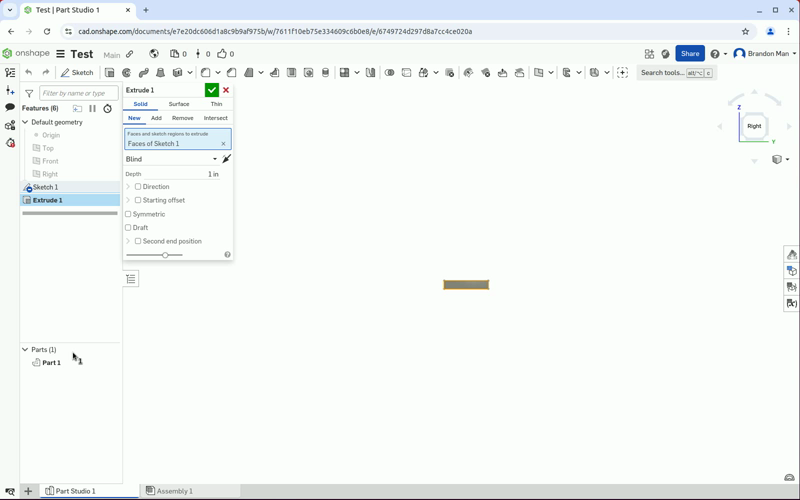
mouse_move(143, 106)
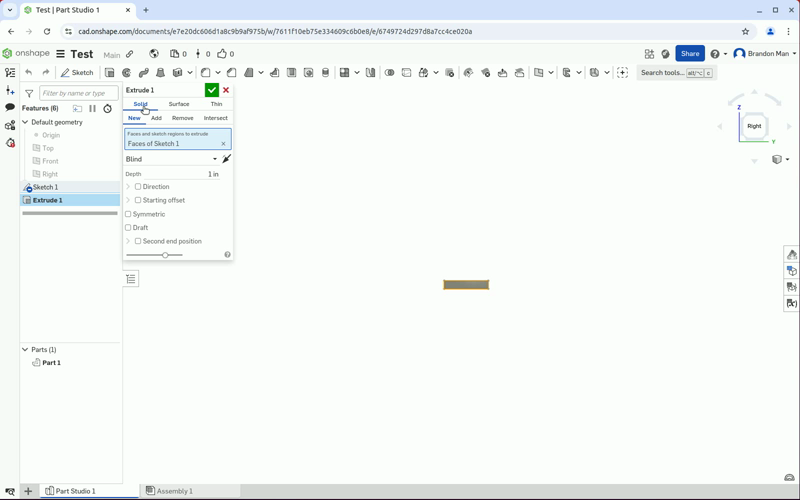
click(143, 106)
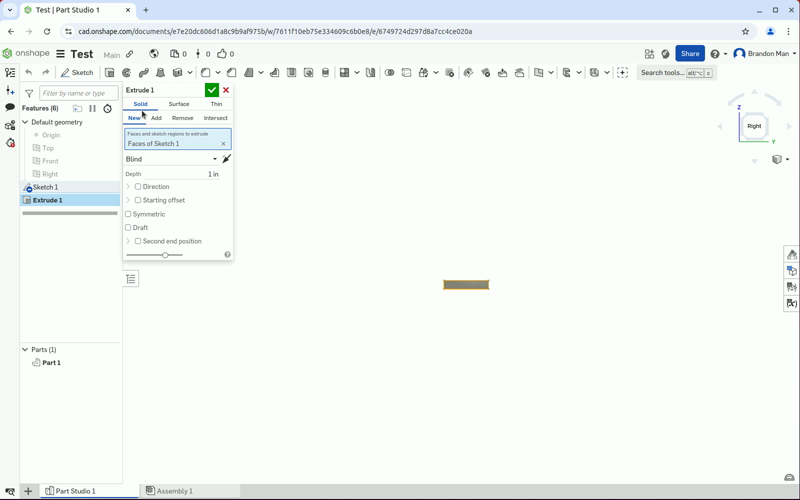
mouse_move(137, 120)
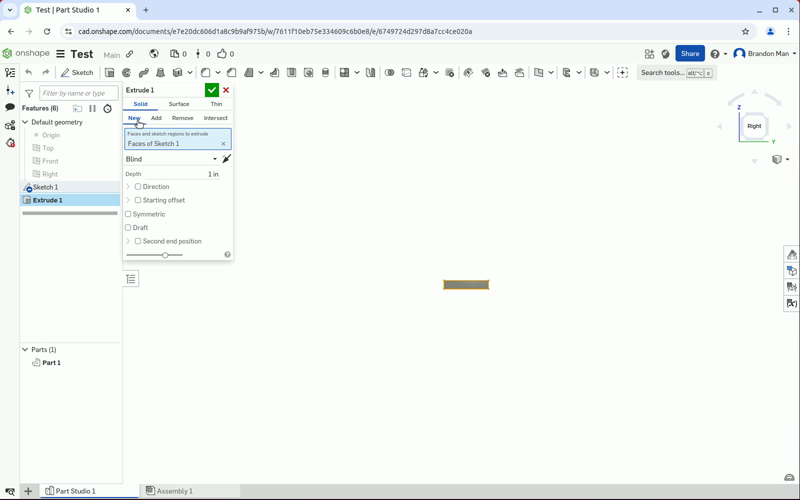
click(137, 120)
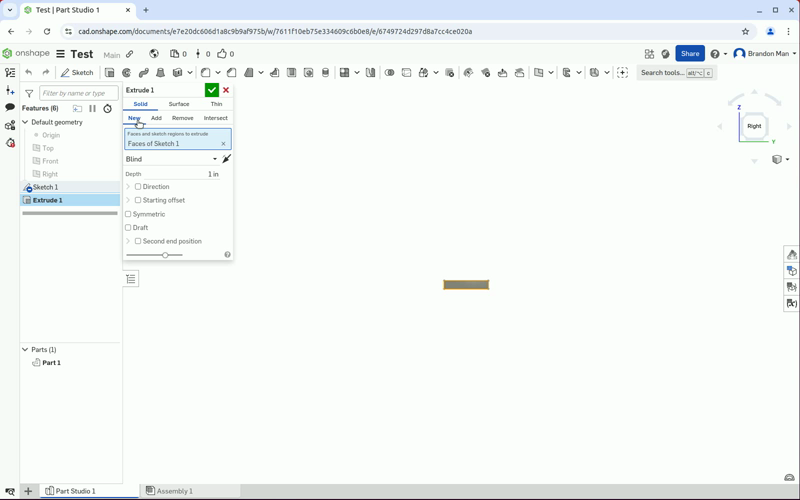
key(tab, 4)
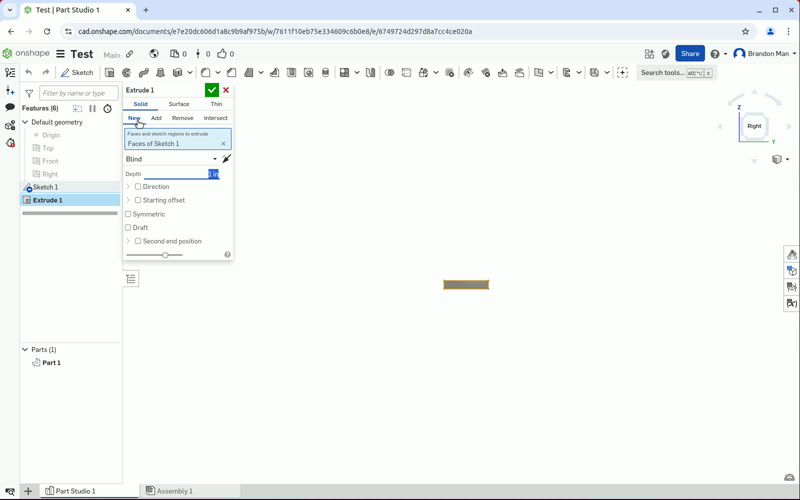
text(23.108)
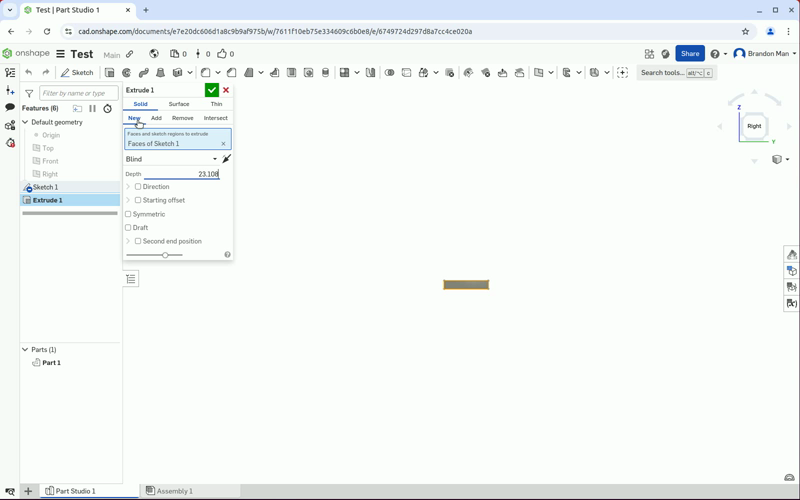
key(enter)
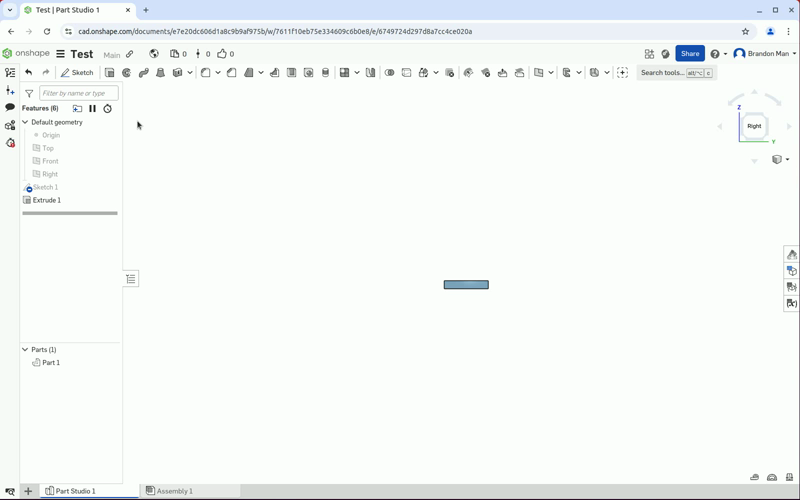
key(shift+h)
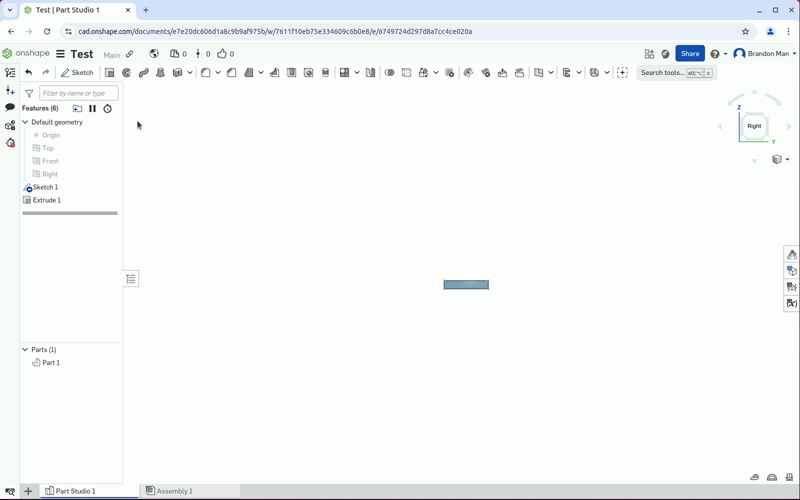
key(shift+h)
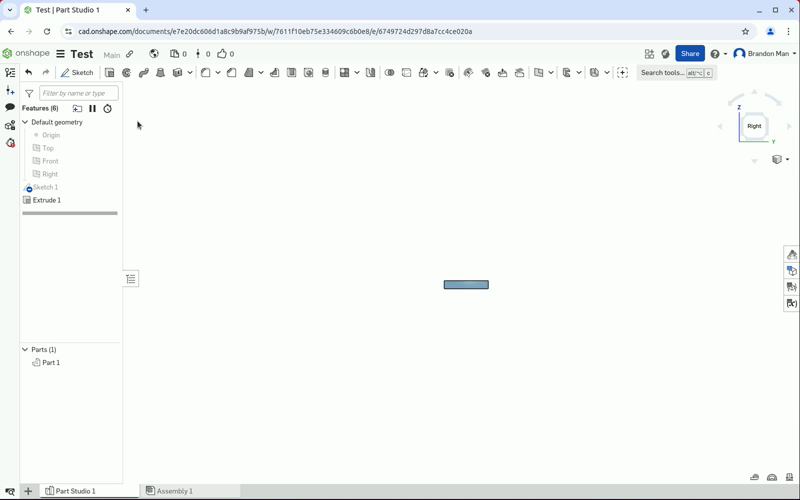
mouse_move(73, 189)
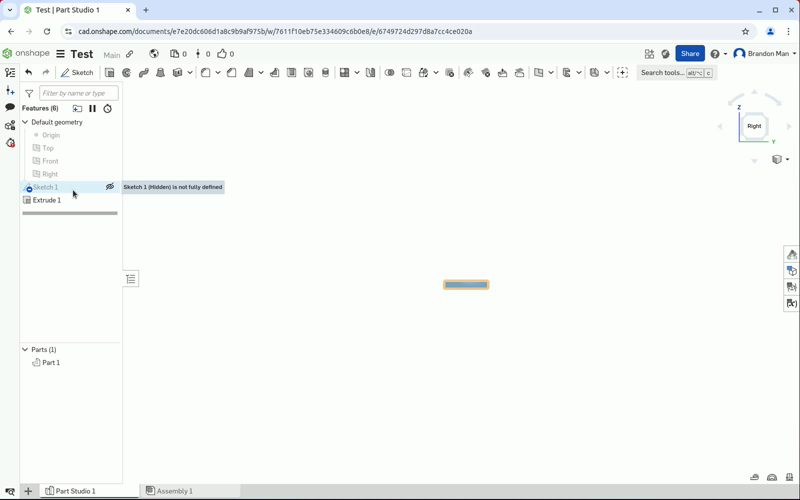
click(73, 189)
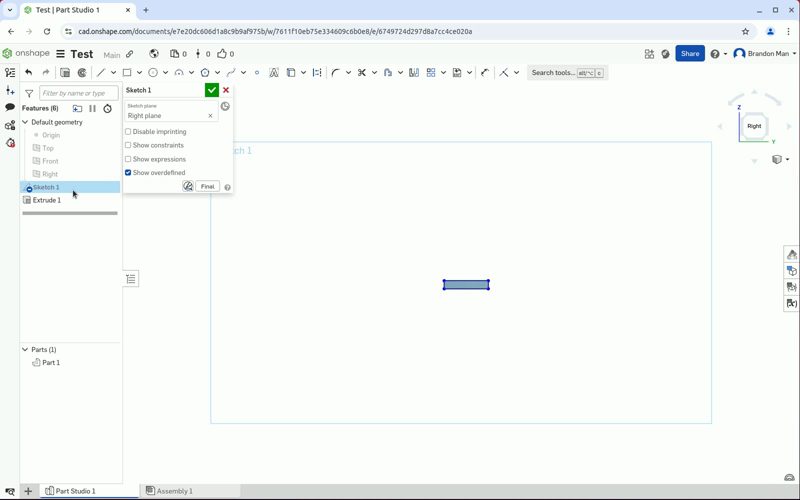
mouse_move(229, 92)
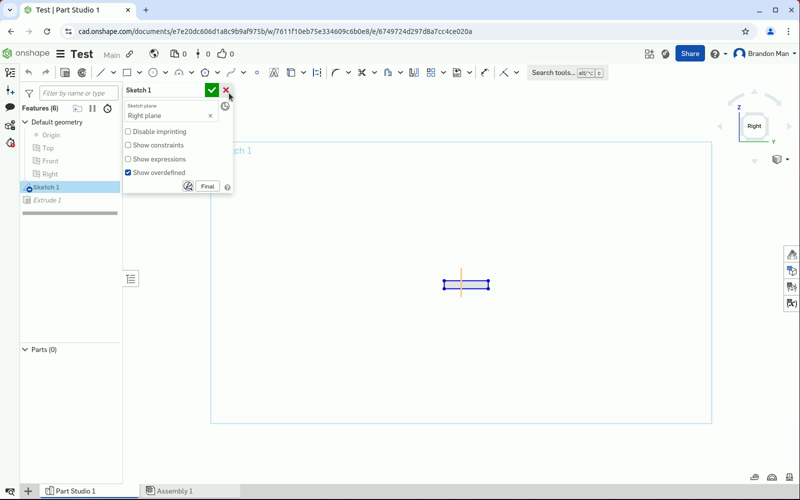
click(229, 92)
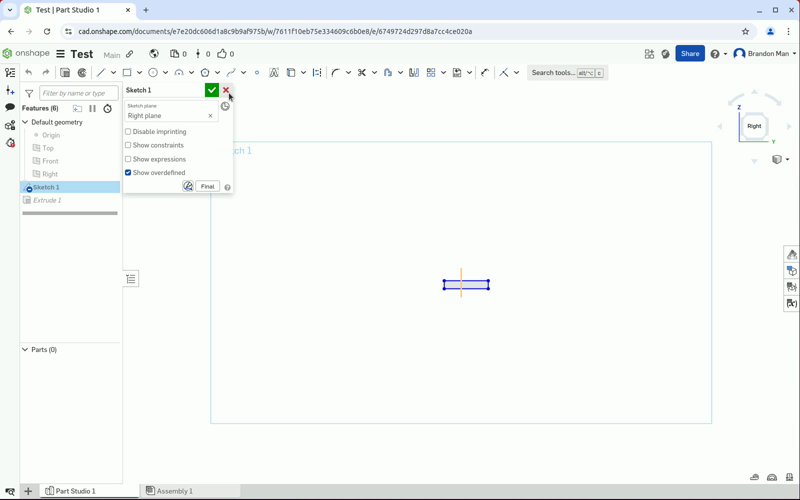
key(shift+s)
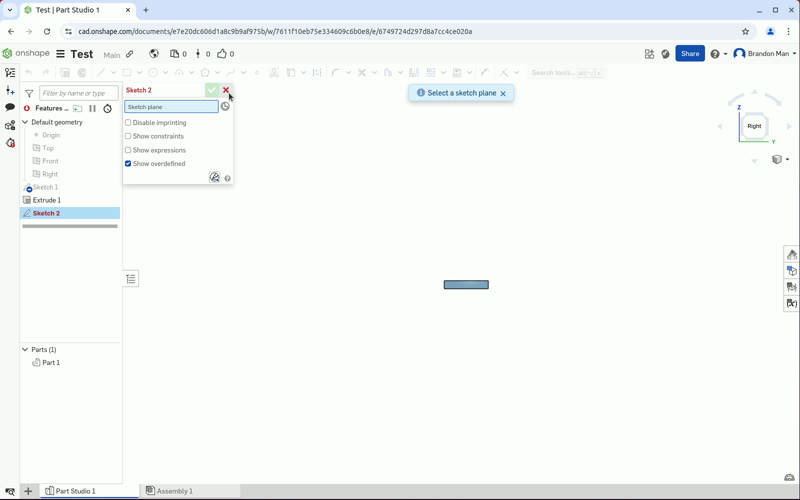
mouse_move(73, 176)
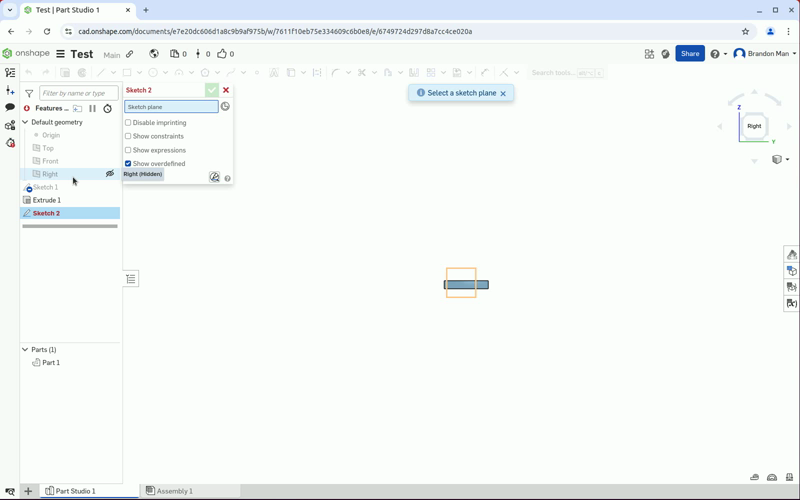
click(73, 176)
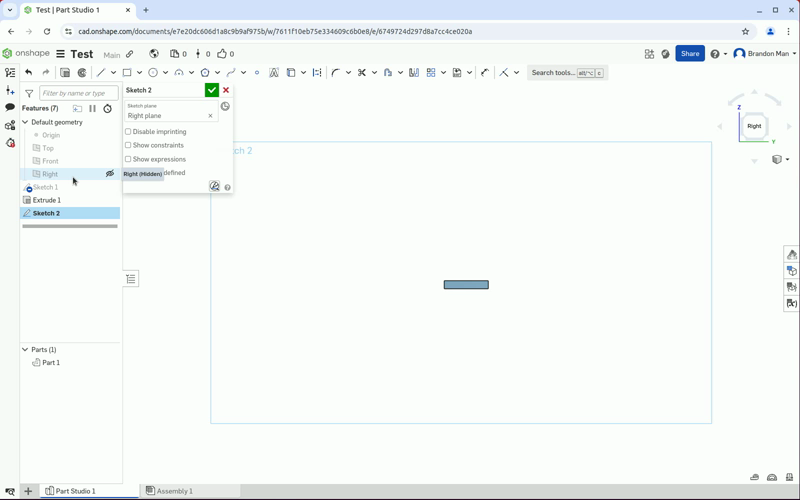
mouse_move(73, 352)
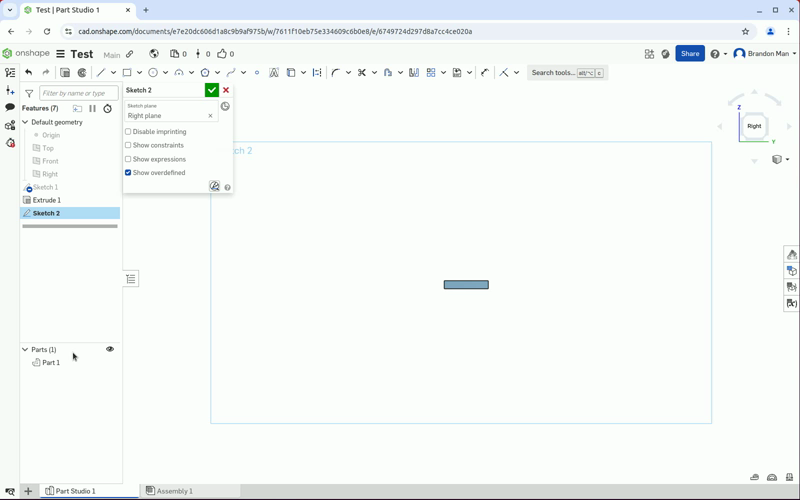
key(y)
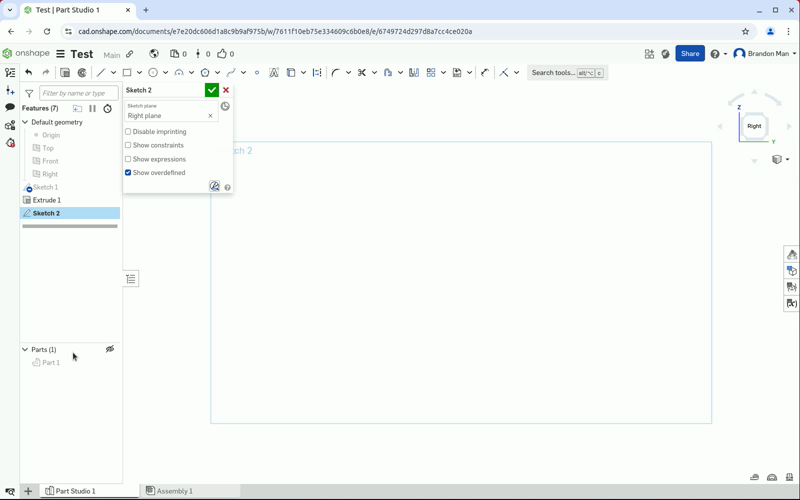
key(l)
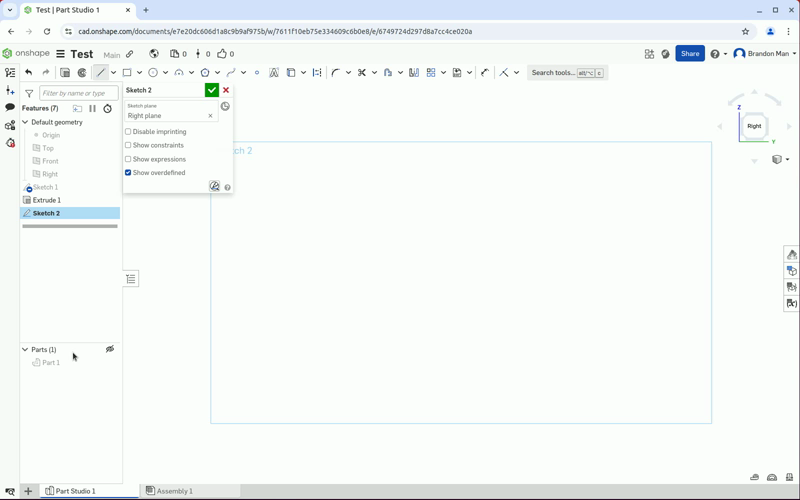
key_down(shift)
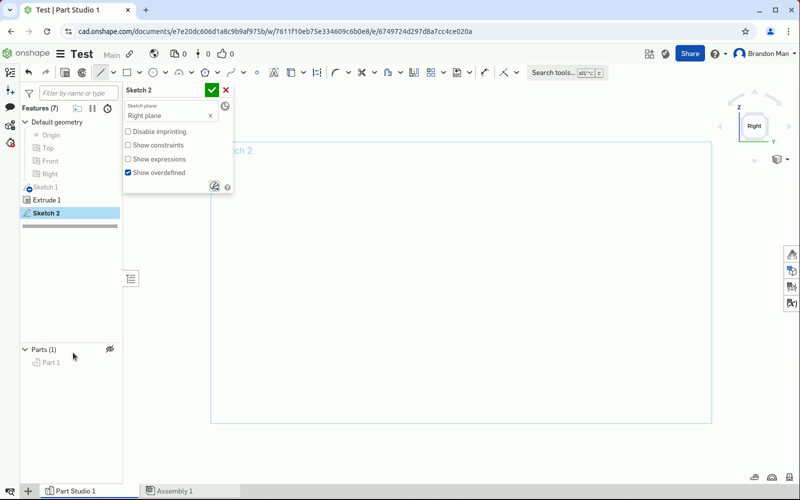
mouse_move(487, 288)
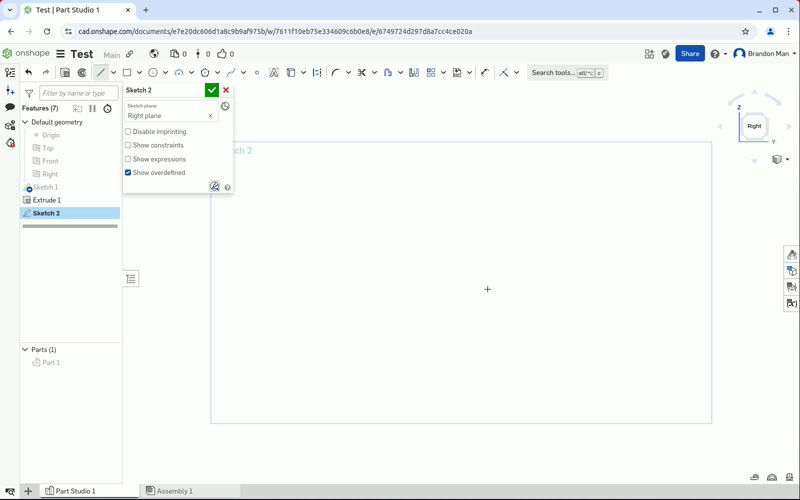
click(487, 288)
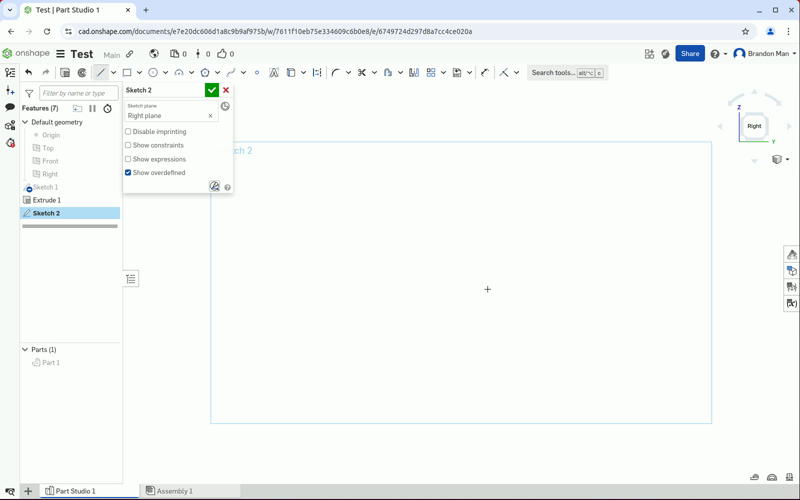
key_up(shift)
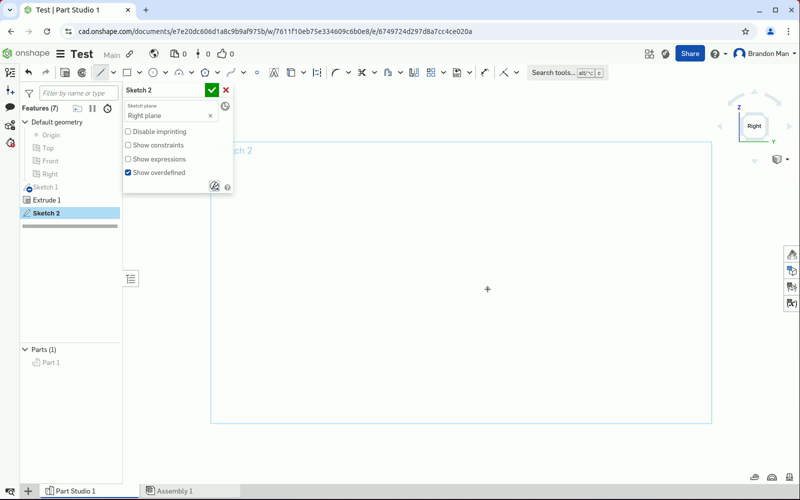
key_down(shift)
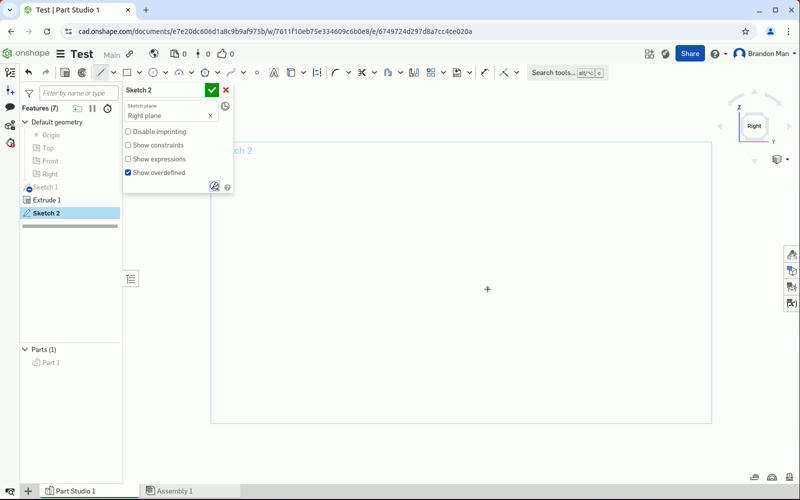
mouse_move(517, 288)
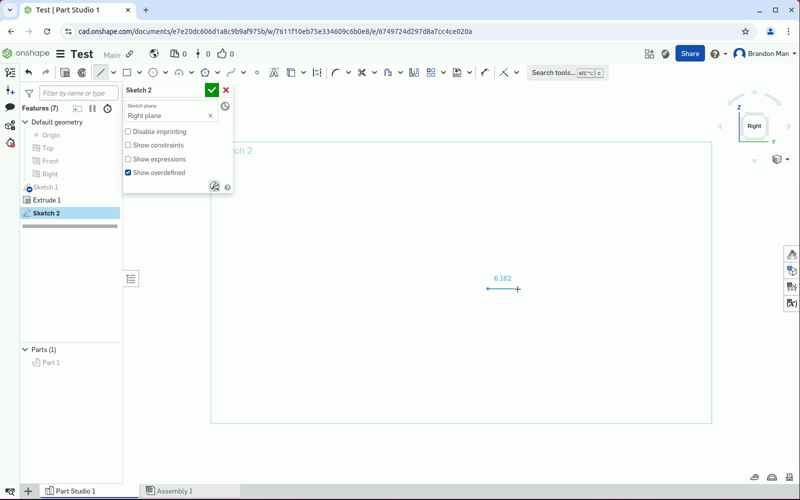
mouse_move(495, 288)
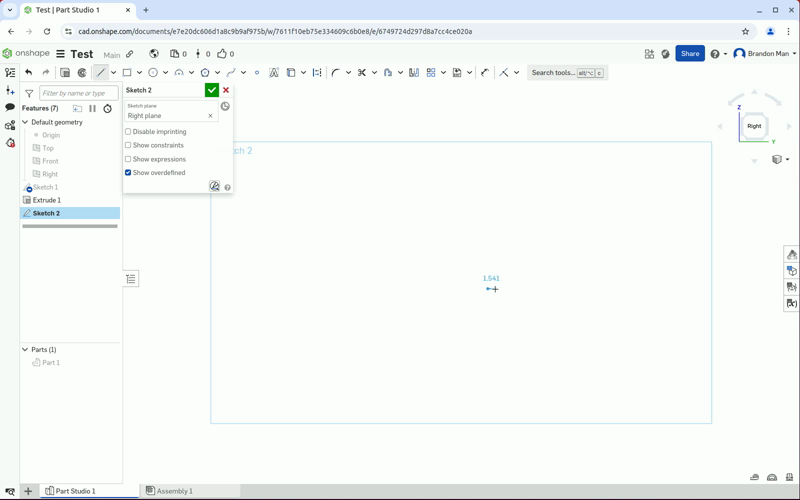
click(495, 288)
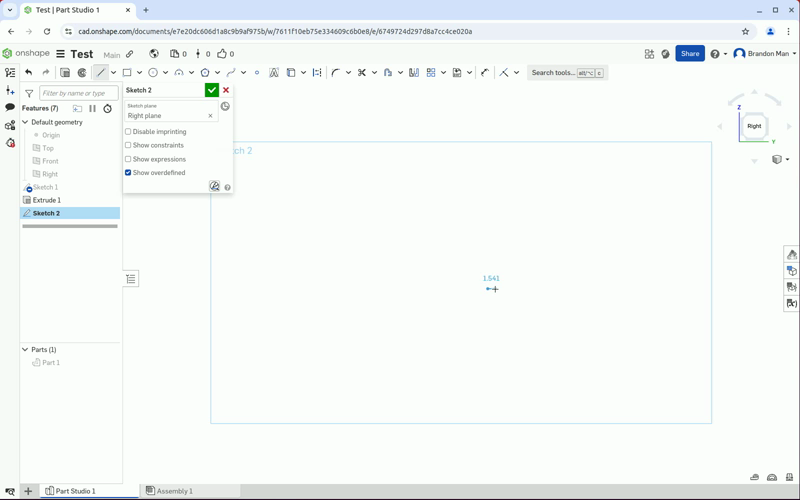
key_up(shift)
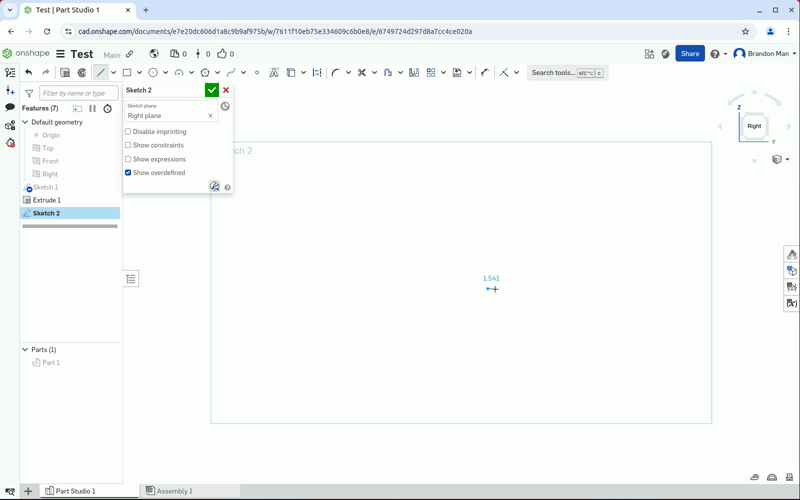
key_down(shift)
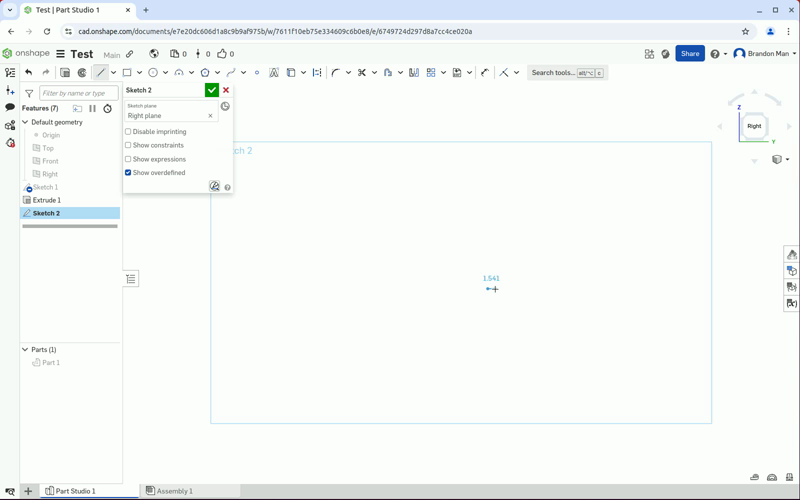
mouse_move(495, 187)
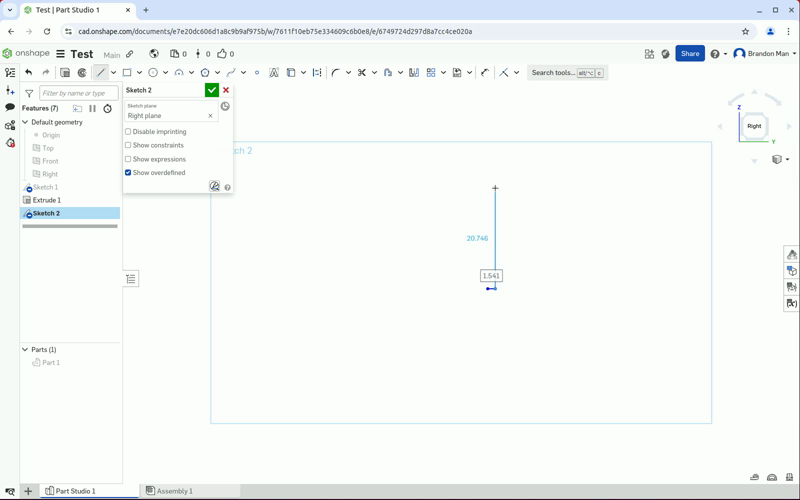
click(495, 187)
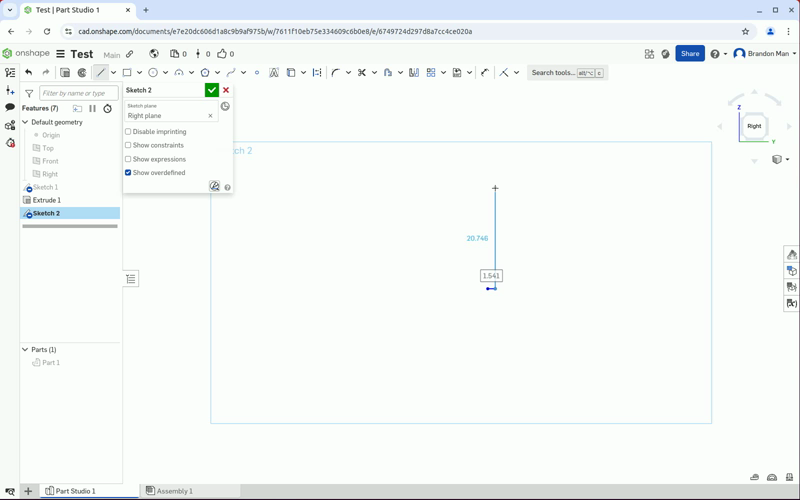
key_up(shift)
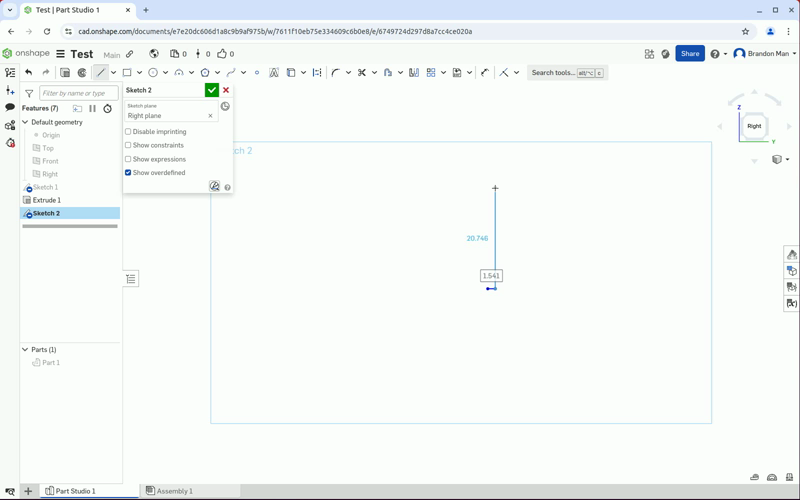
key_down(shift)
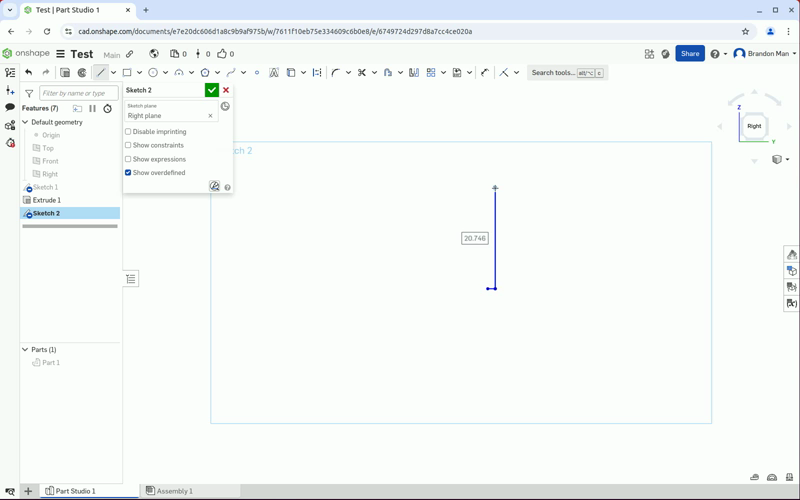
mouse_move(525, 187)
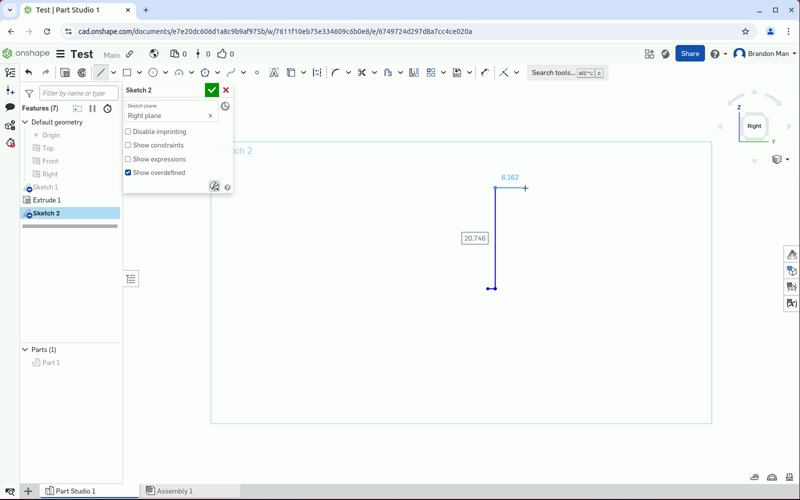
mouse_move(487, 187)
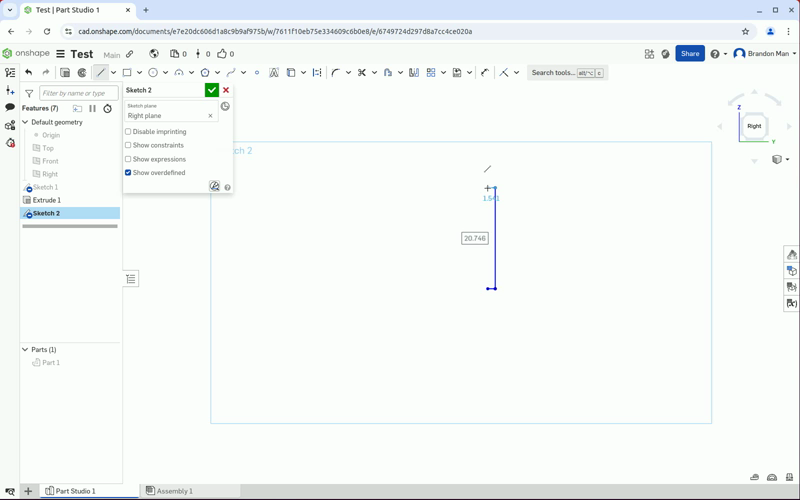
click(487, 187)
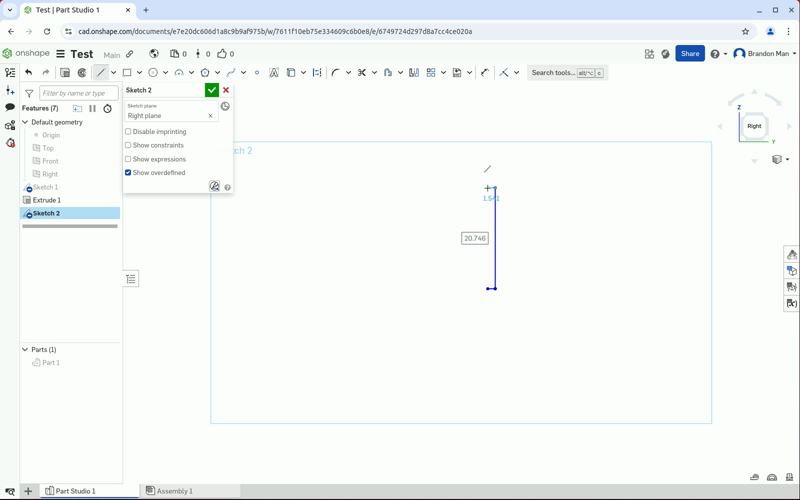
key_up(shift)
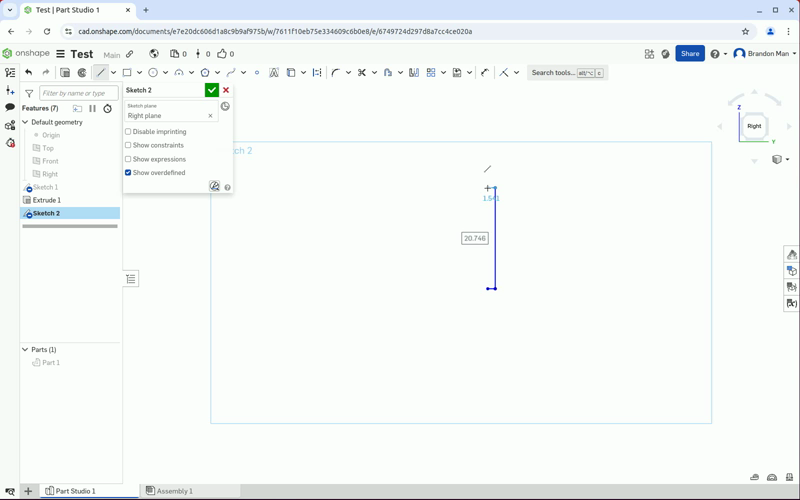
key_down(shift)
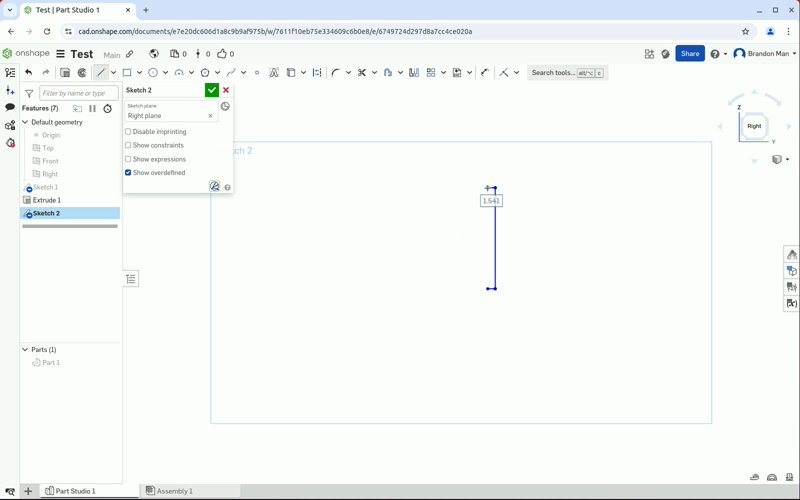
mouse_move(487, 288)
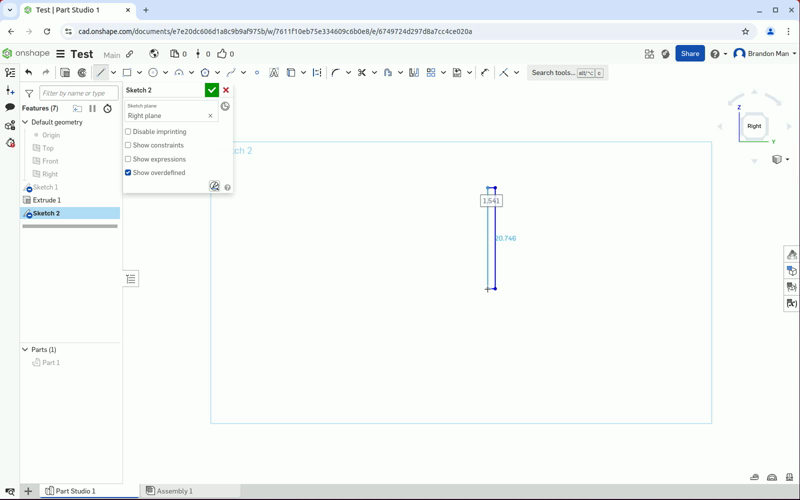
key_up(shift)
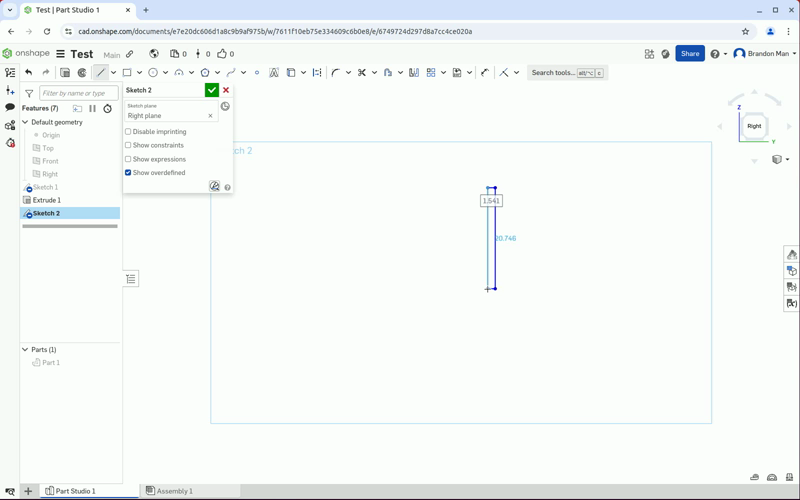
click(487, 288)
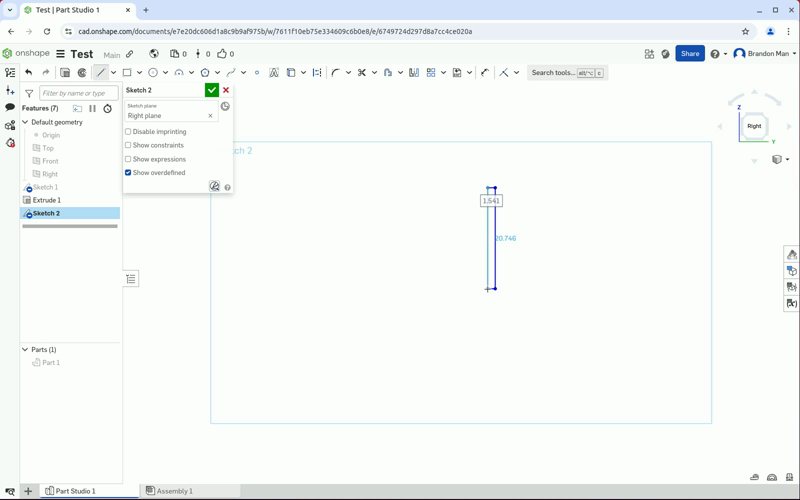
key(esc)
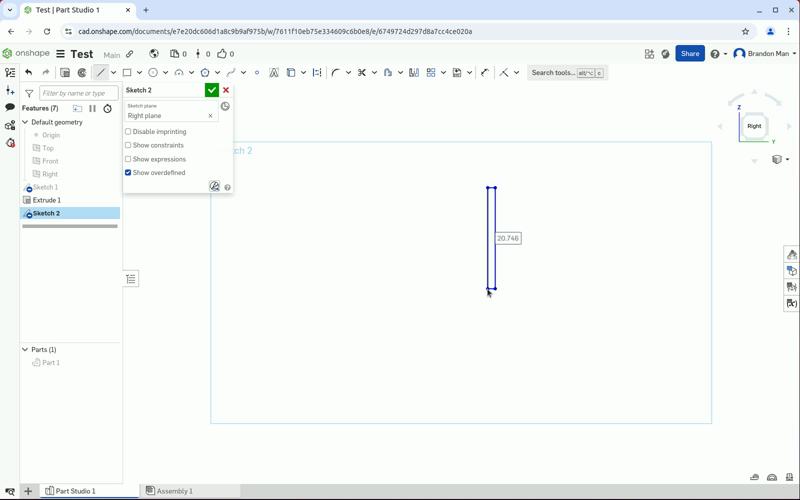
mouse_move(488, 213)
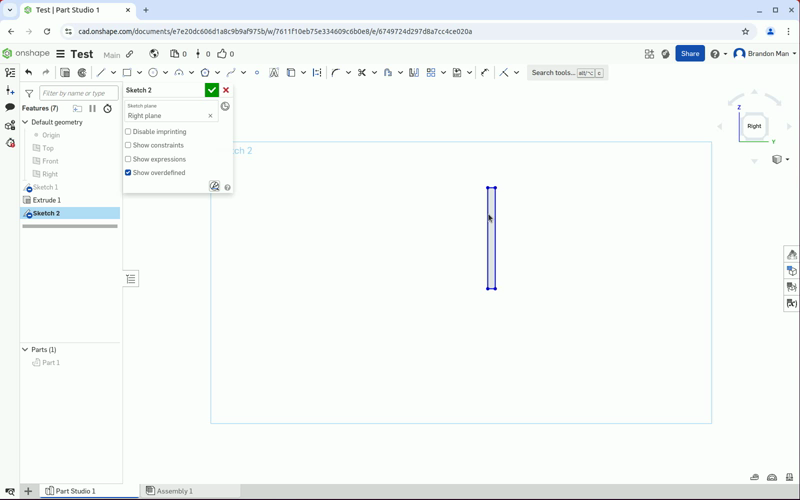
scroll(6)
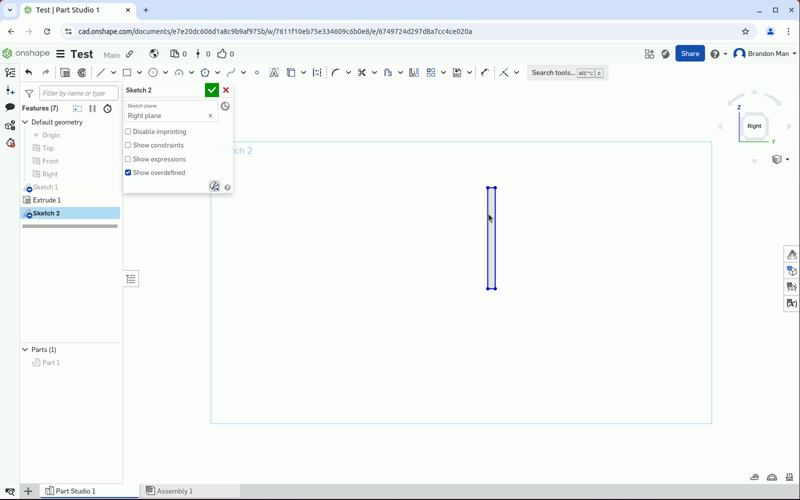
scroll(6)
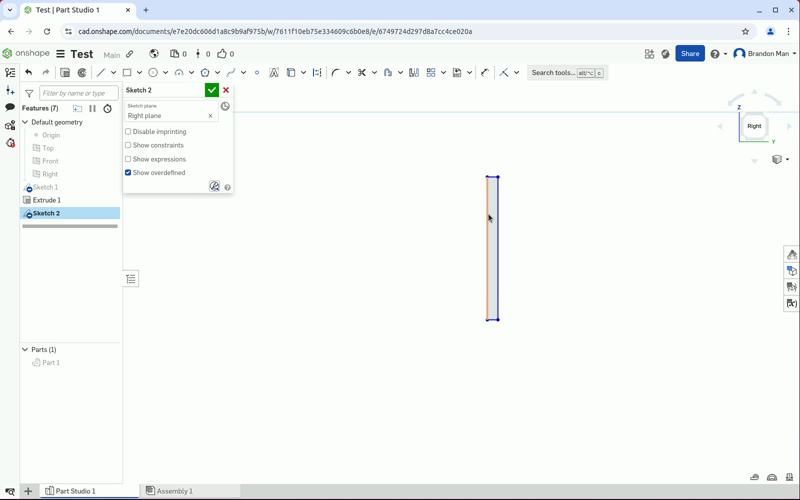
scroll(6)
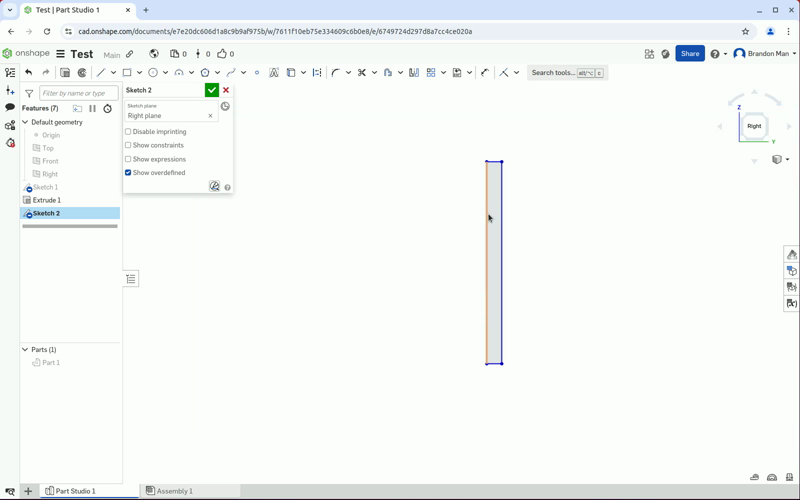
scroll(6)
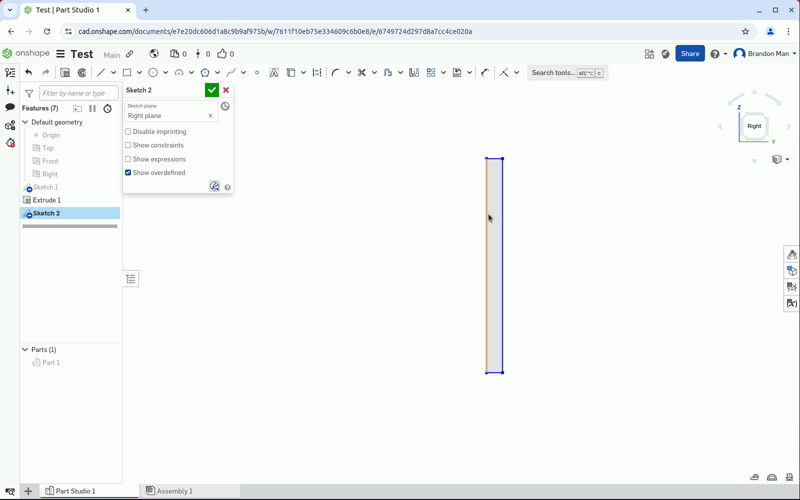
scroll(6)
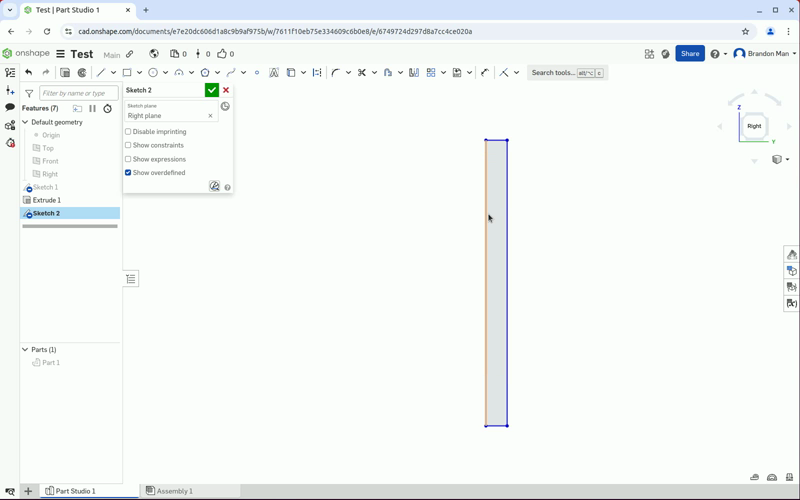
scroll(6)
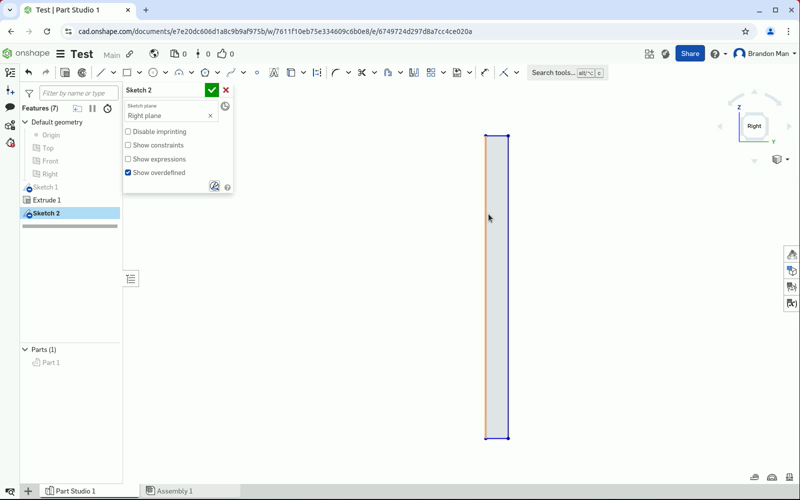
scroll(6)
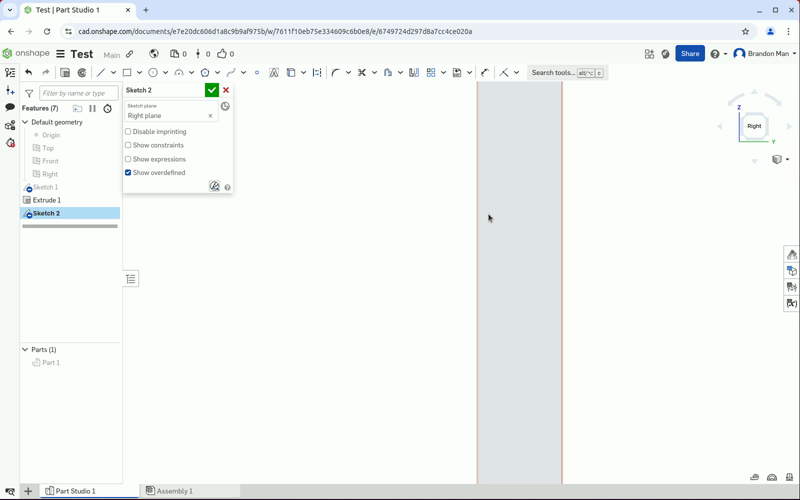
click(488, 213)
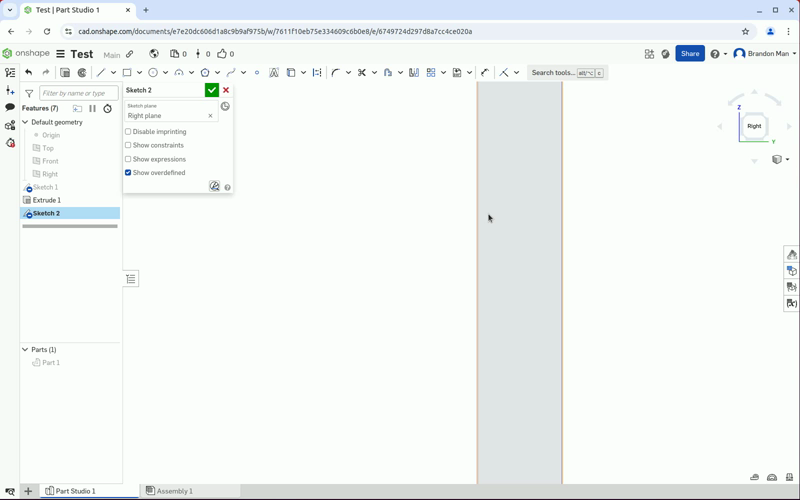
scroll(-6)
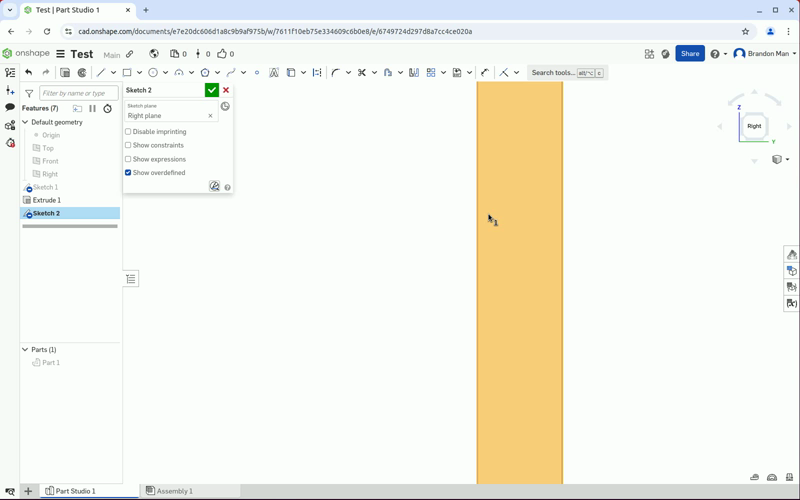
scroll(-6)
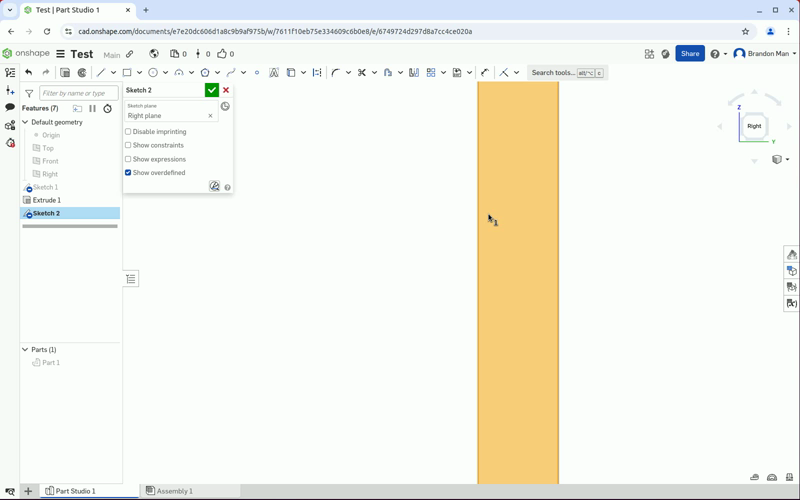
scroll(-6)
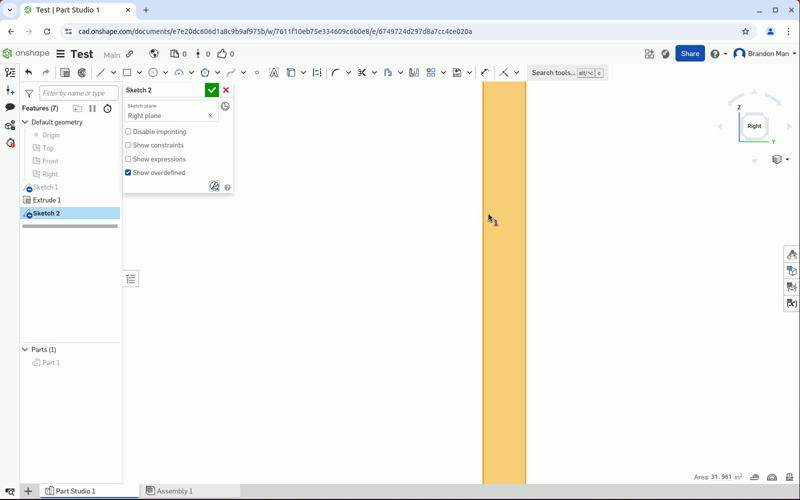
scroll(-6)
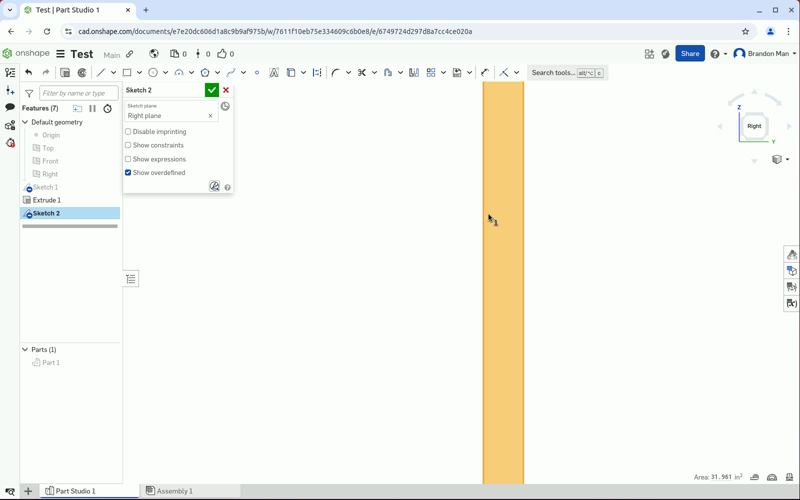
scroll(-6)
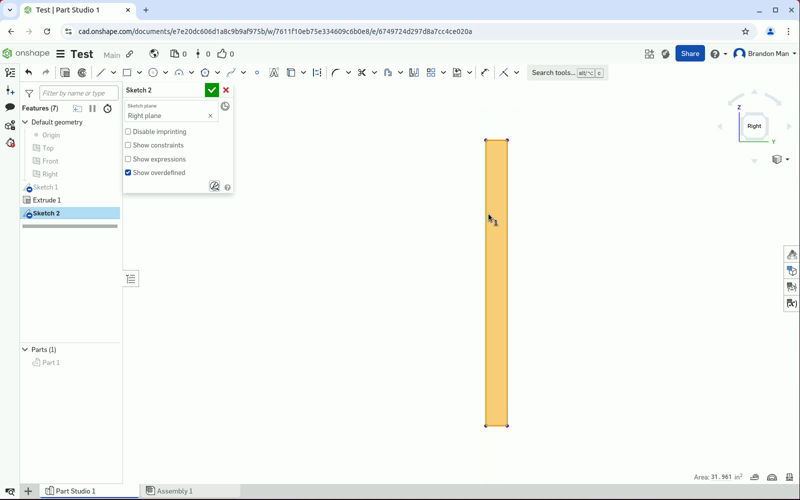
scroll(-6)
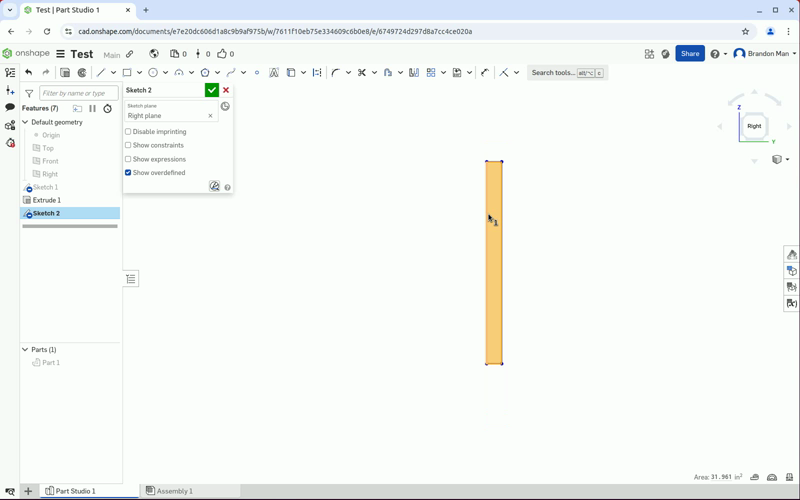
scroll(-6)
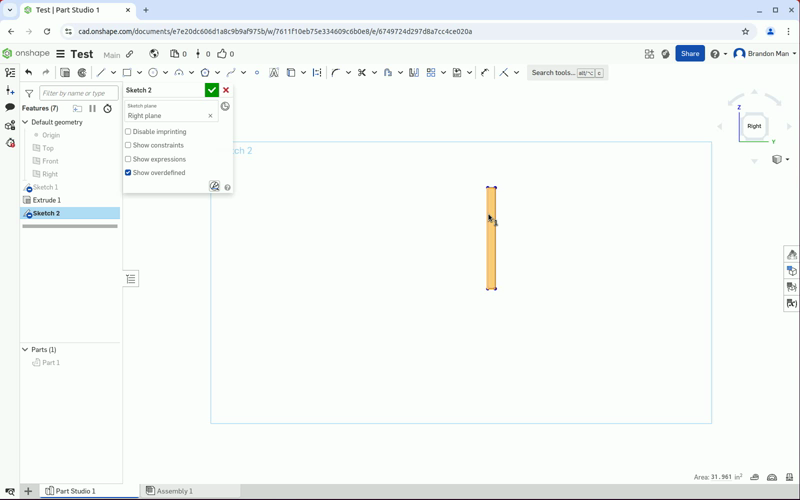
mouse_move(73, 352)
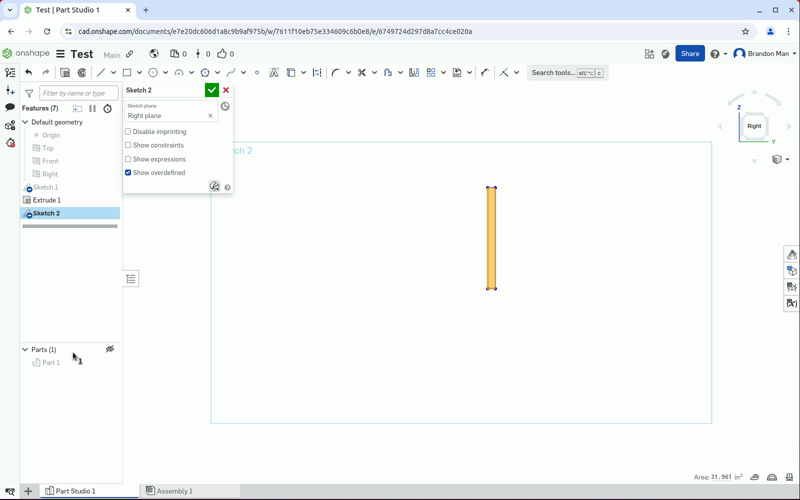
key(shift+y)
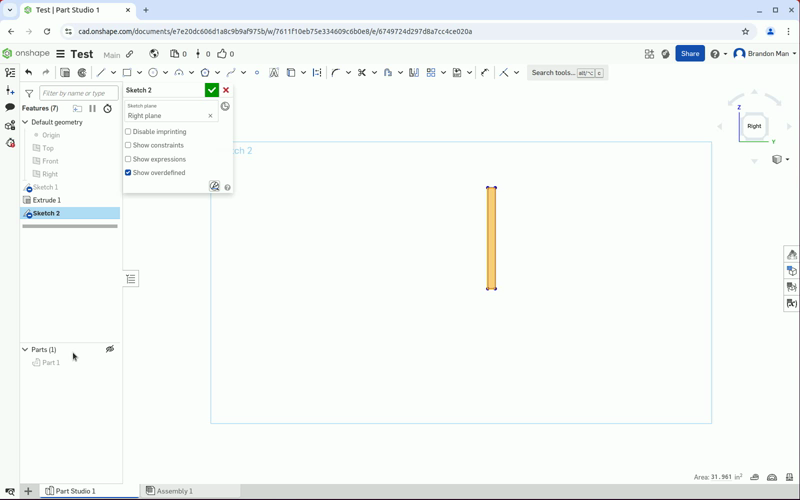
key(shift+e)
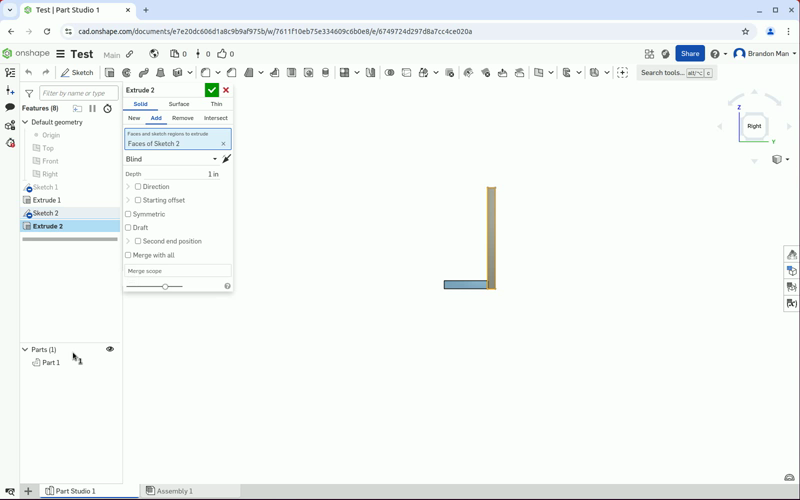
mouse_move(143, 106)
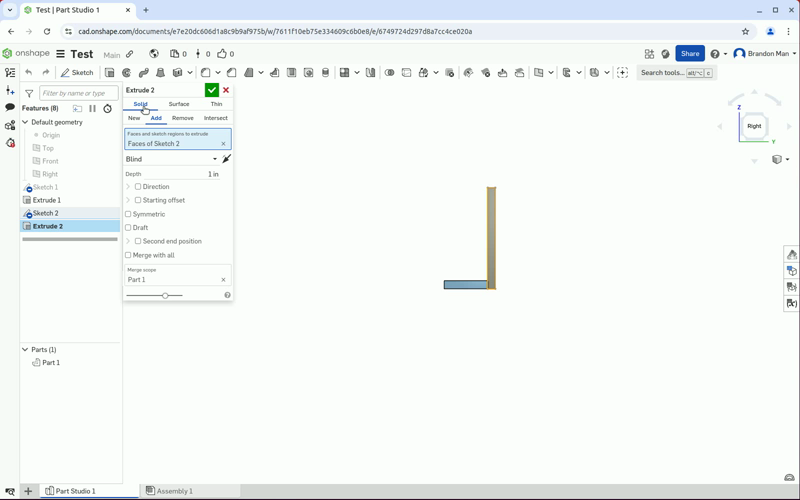
click(143, 106)
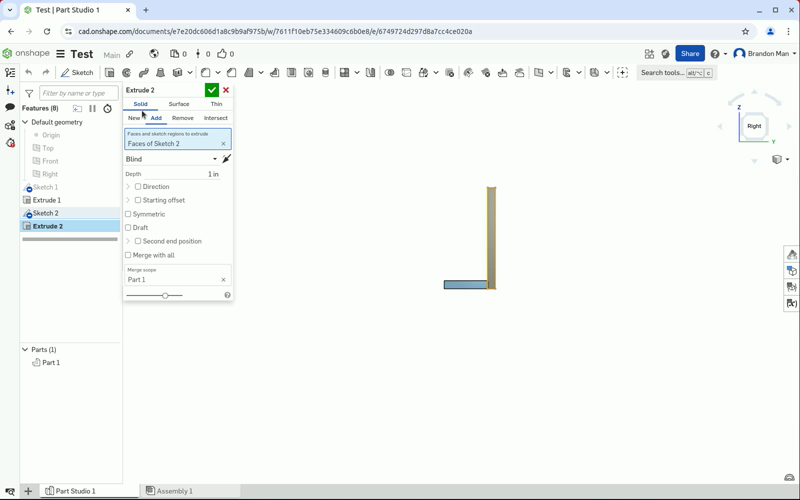
mouse_move(137, 120)
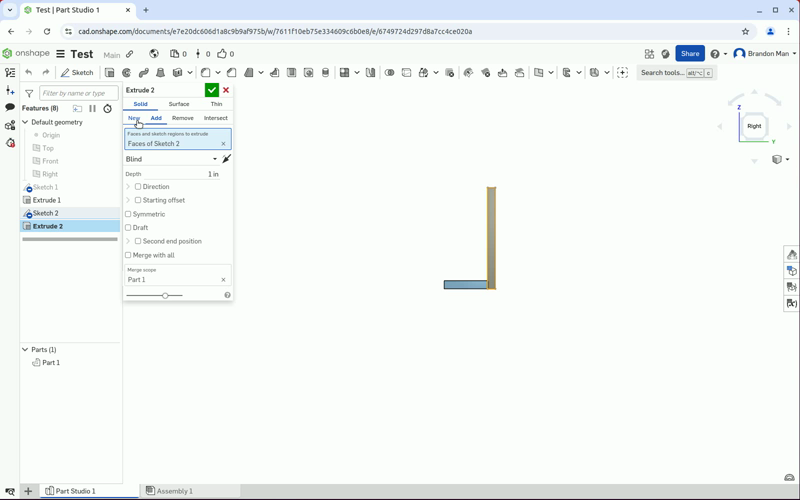
click(137, 120)
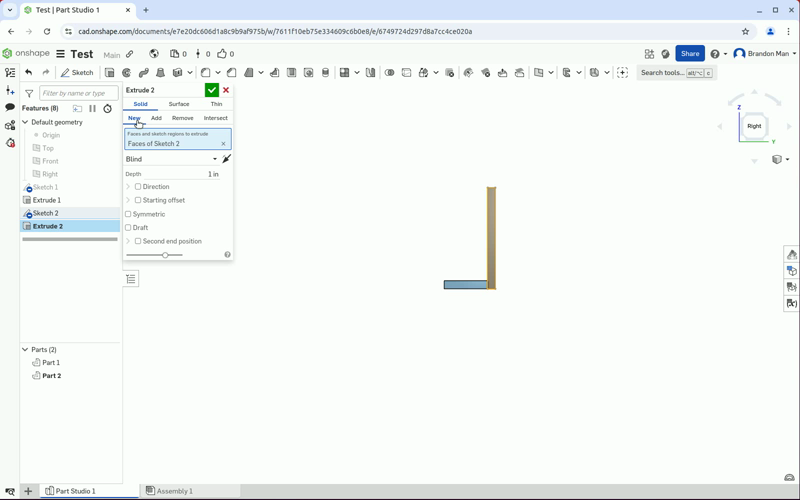
key(tab, 4)
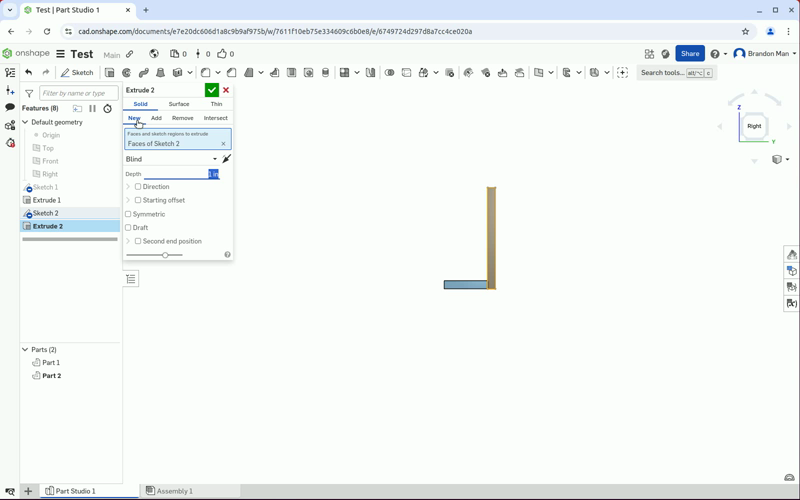
text(23.108)
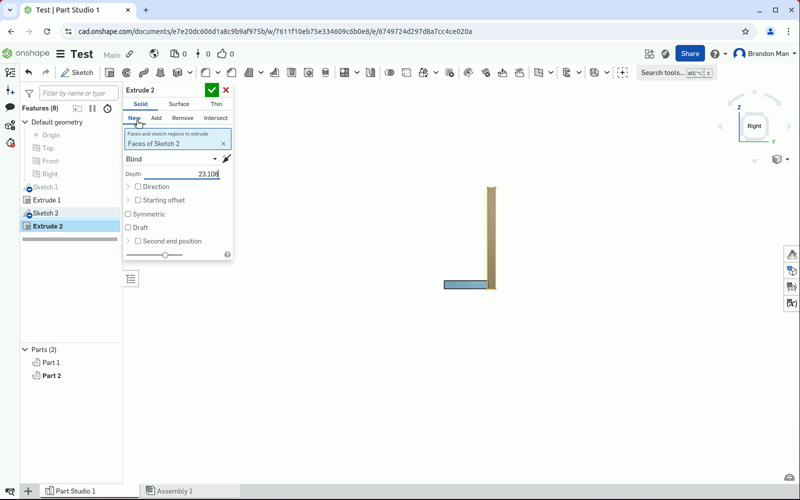
key(enter)
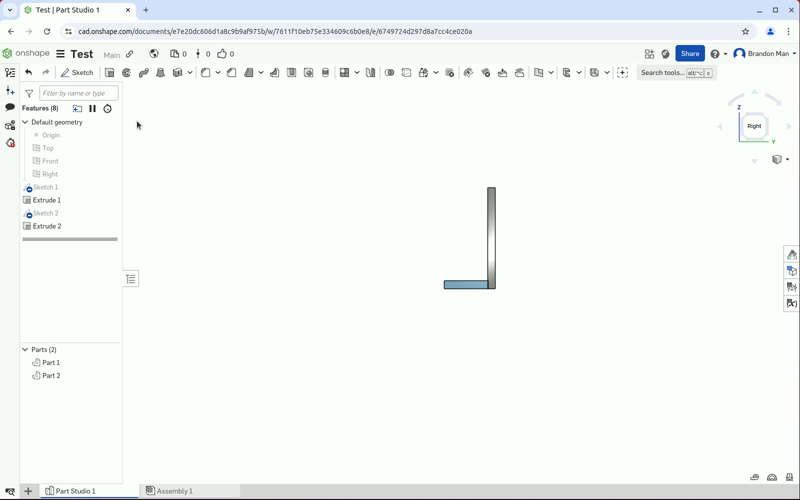
key(shift+h)
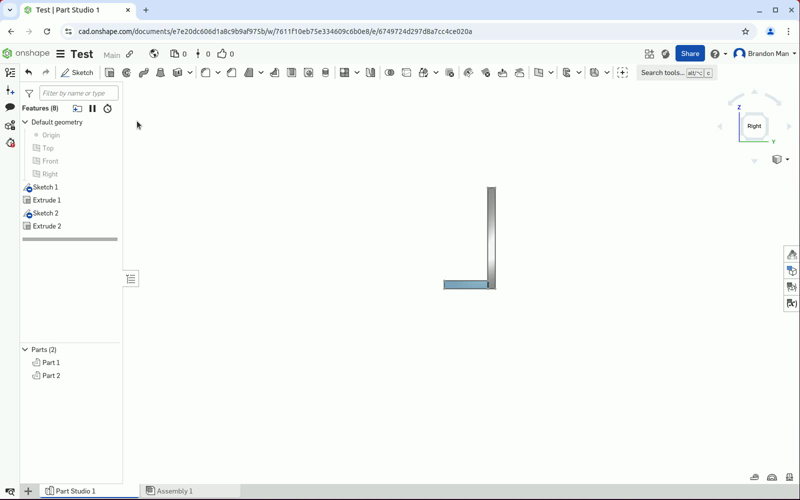
key(shift+h)
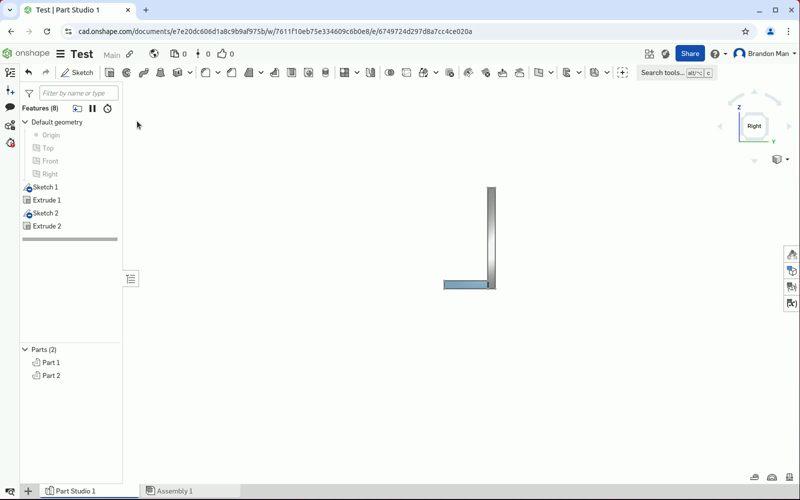
key(shift+7)
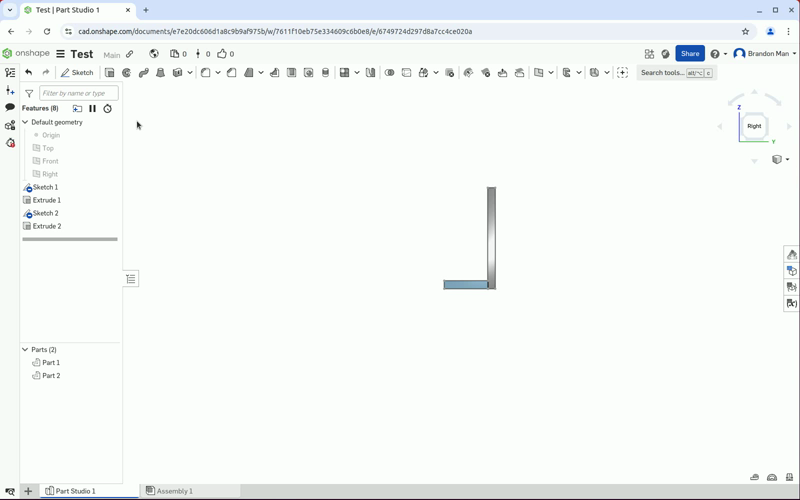
key(right, 2)
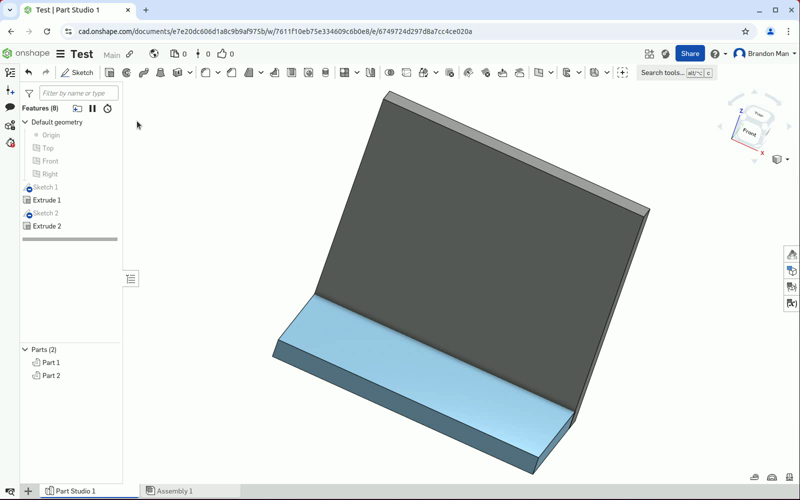
key(down, 2)
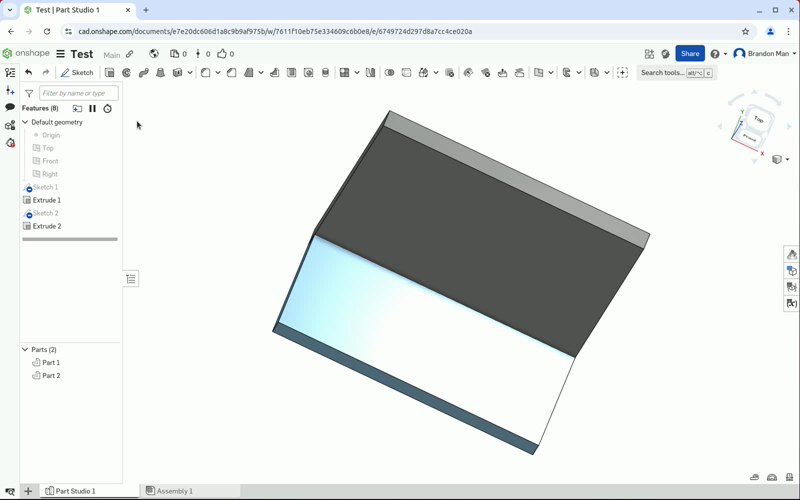
key(up, 2)
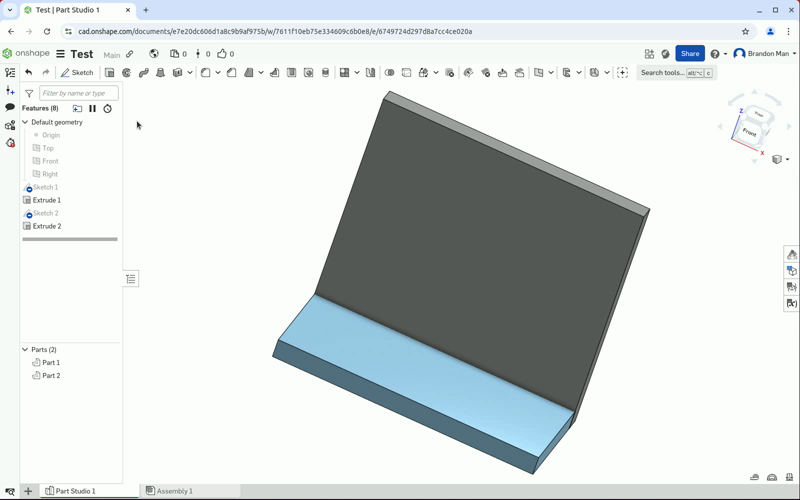
key(left, 2)
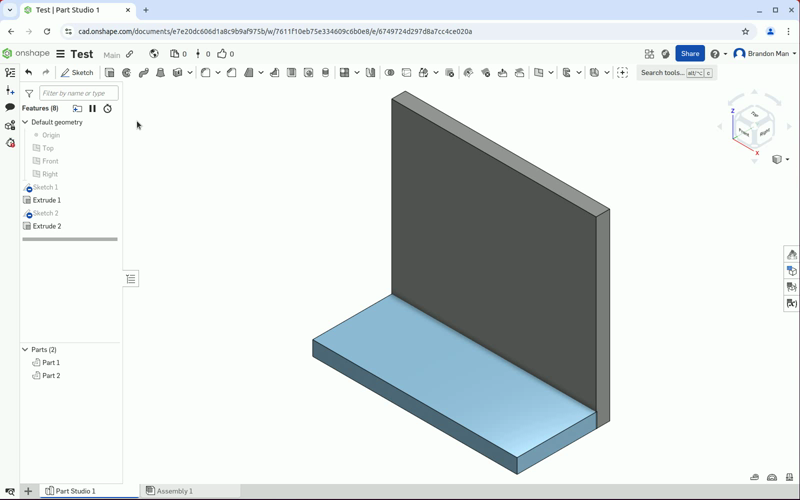
mouse_move(73, 189)
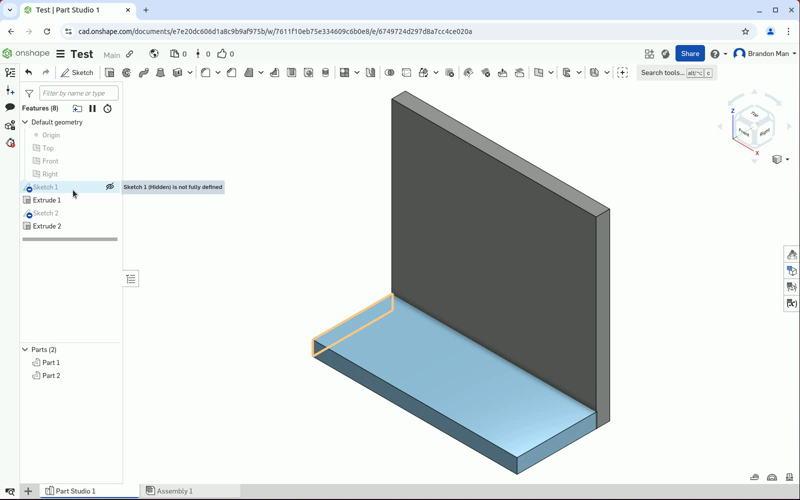
click(73, 189)